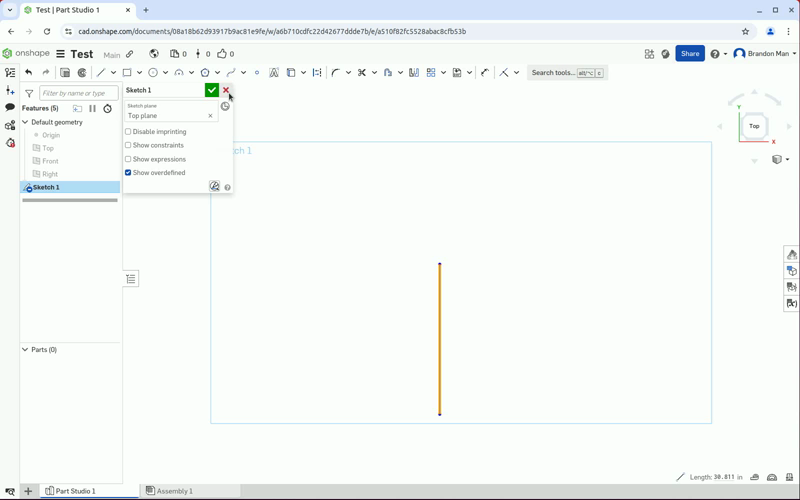
key(shift+h)
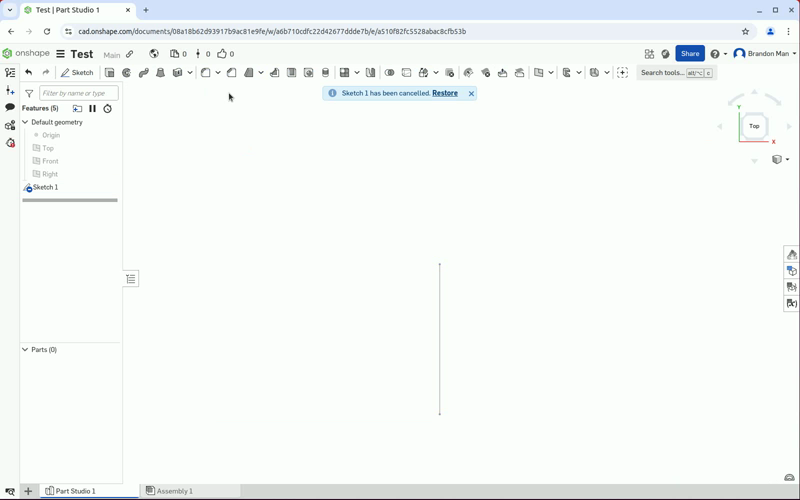
key(shift+s)
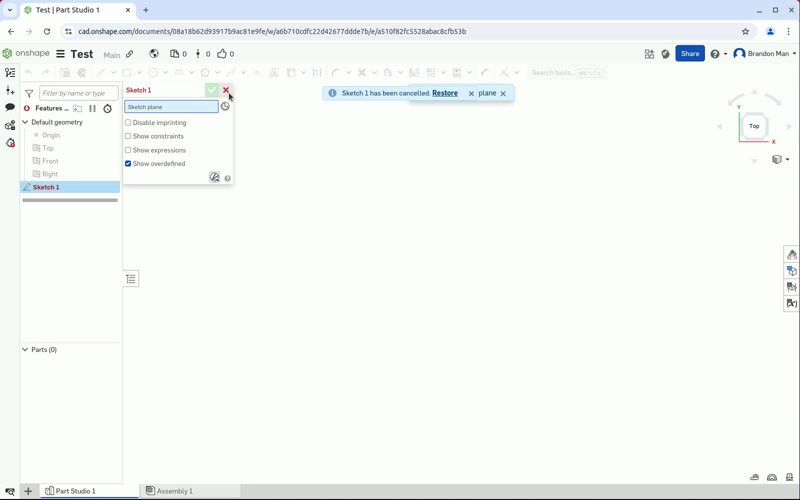
mouse_move(73, 150)
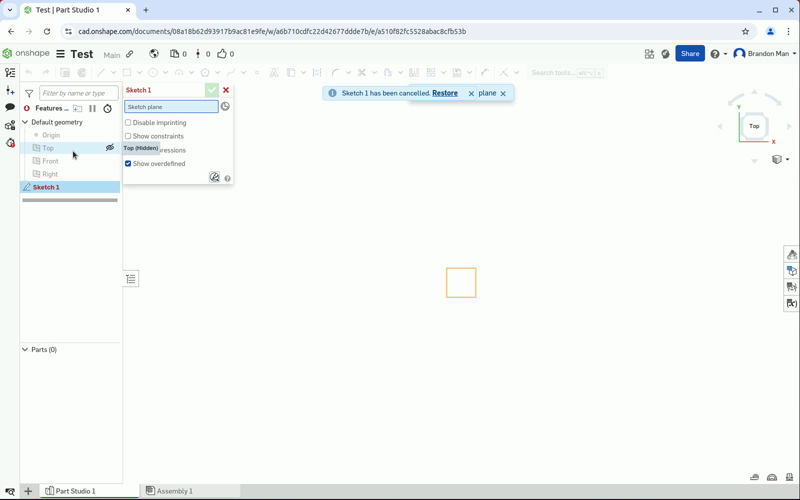
click(73, 150)
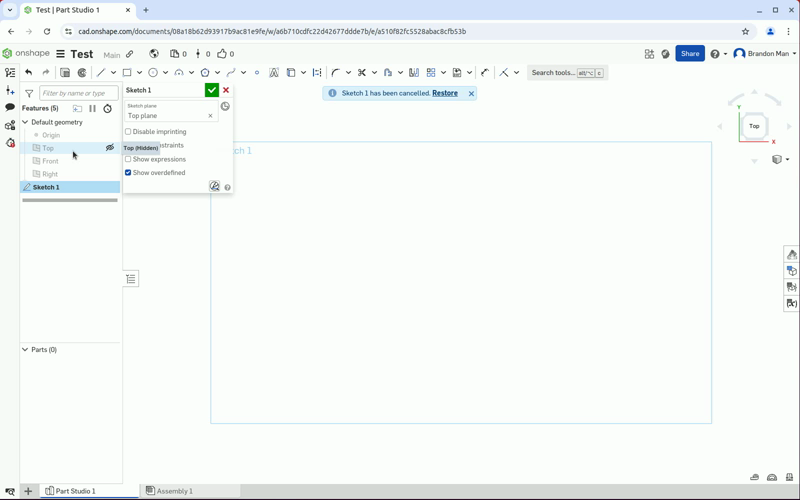
mouse_move(73, 352)
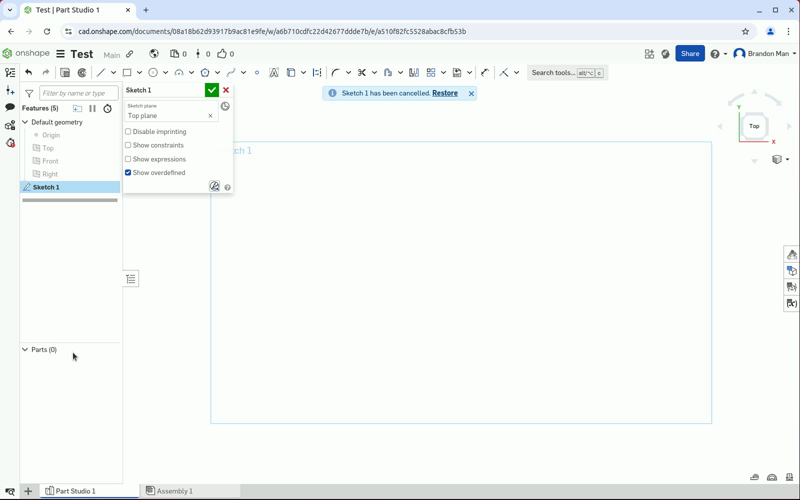
key(y)
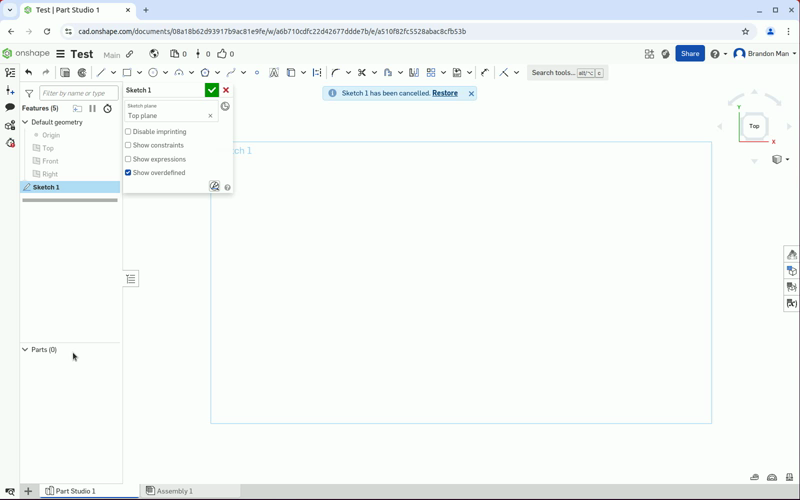
key(c)
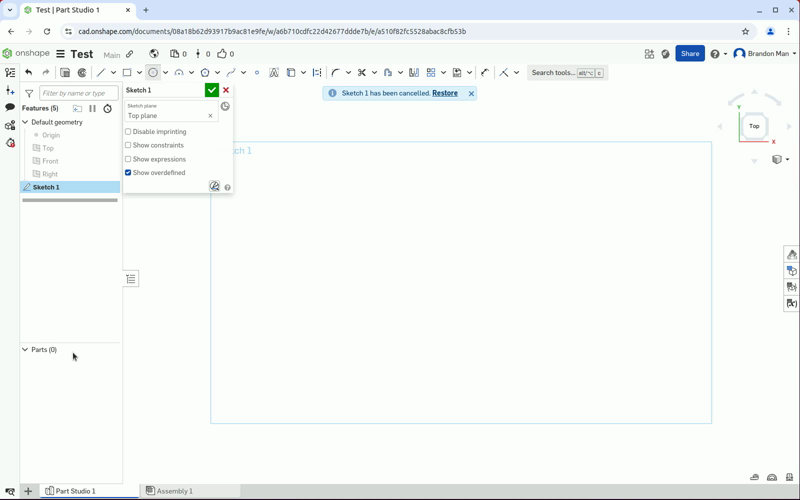
key_down(shift)
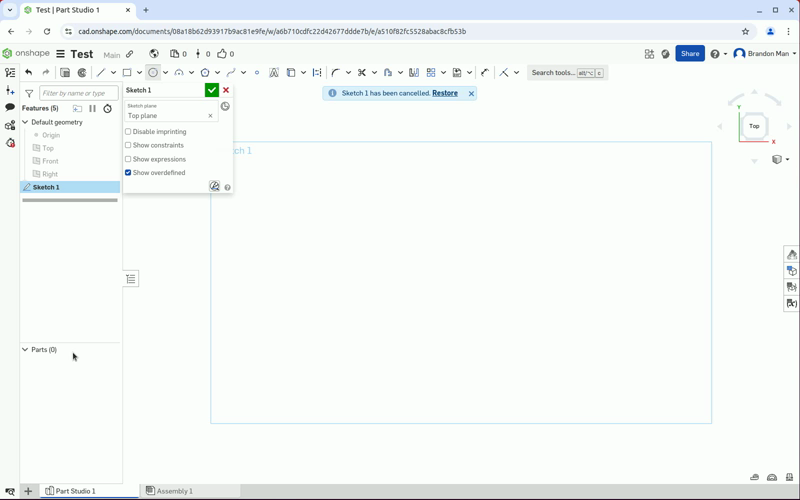
mouse_move(461, 282)
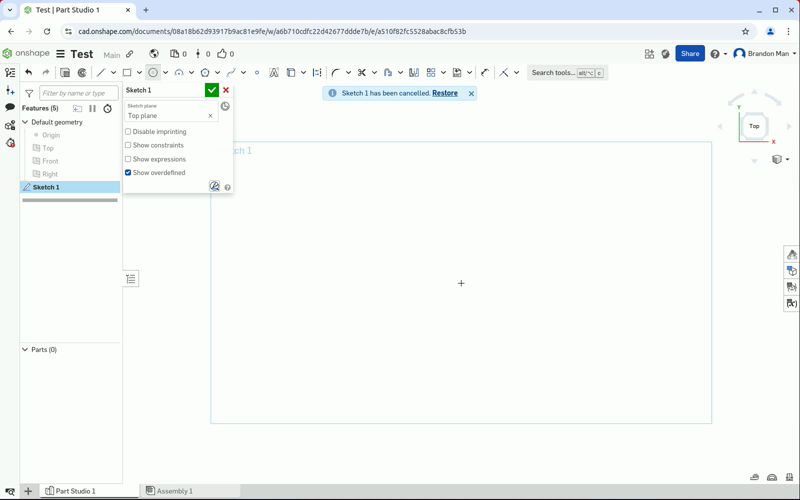
click(461, 282)
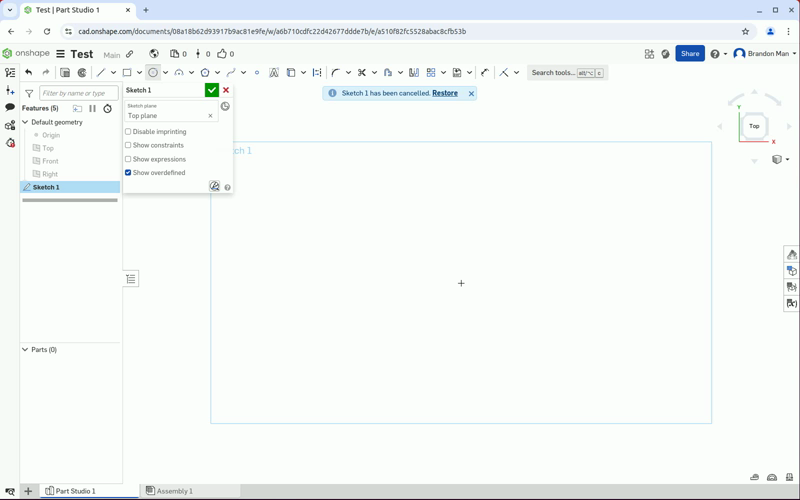
key_up(shift)
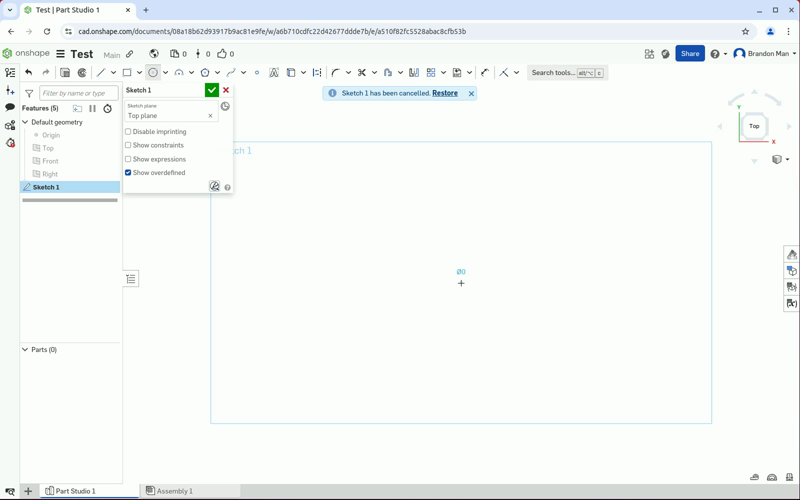
mouse_move(555, 282)
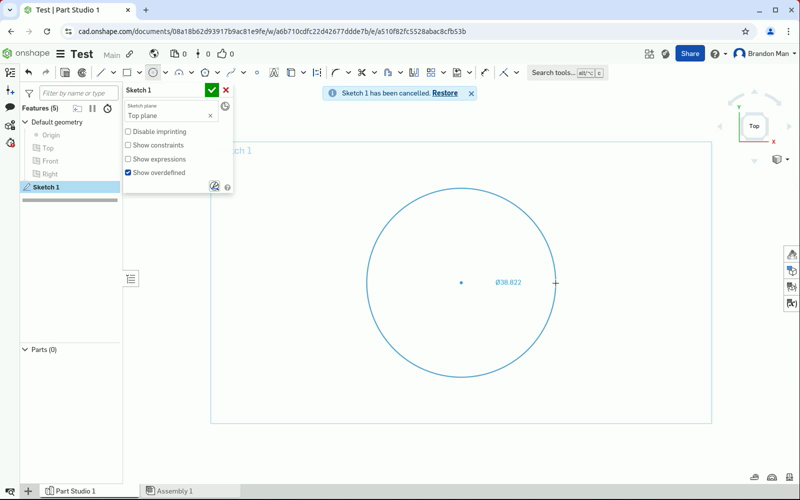
click(555, 282)
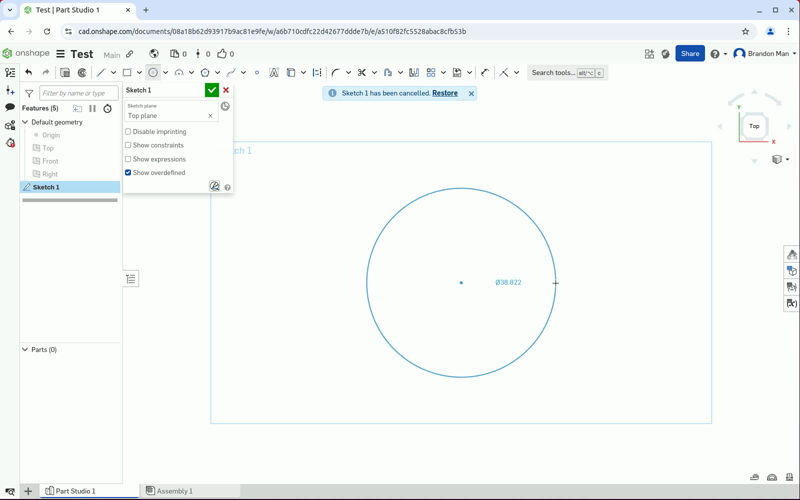
key(esc)
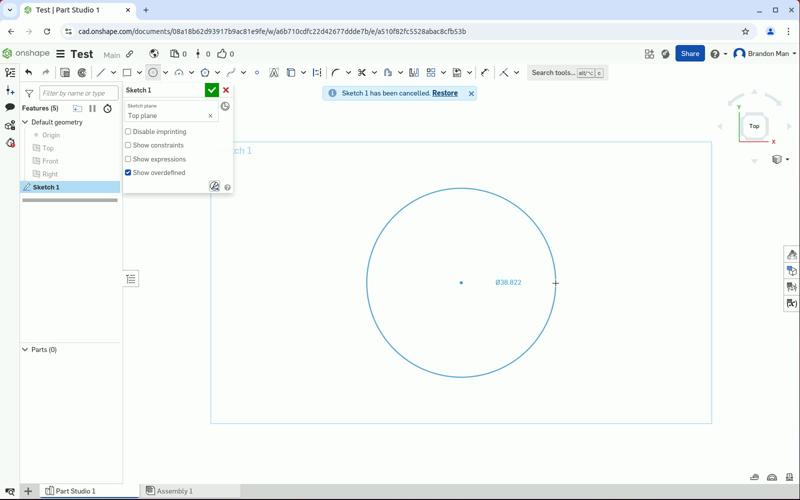
mouse_move(461, 351)
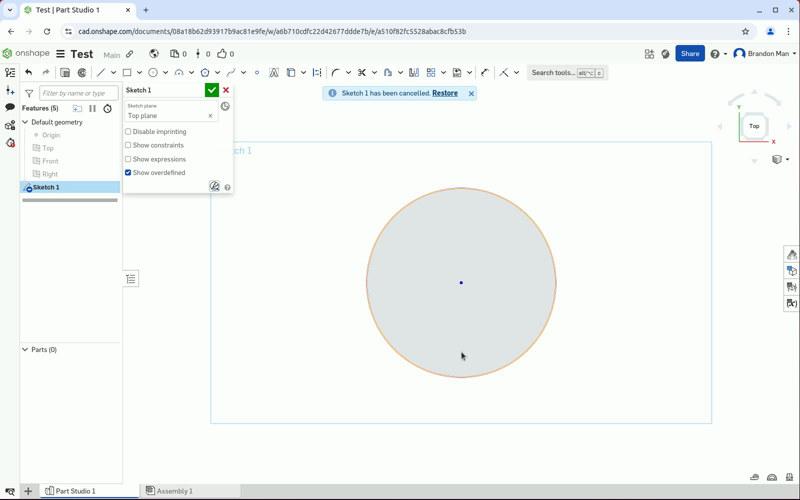
click(461, 351)
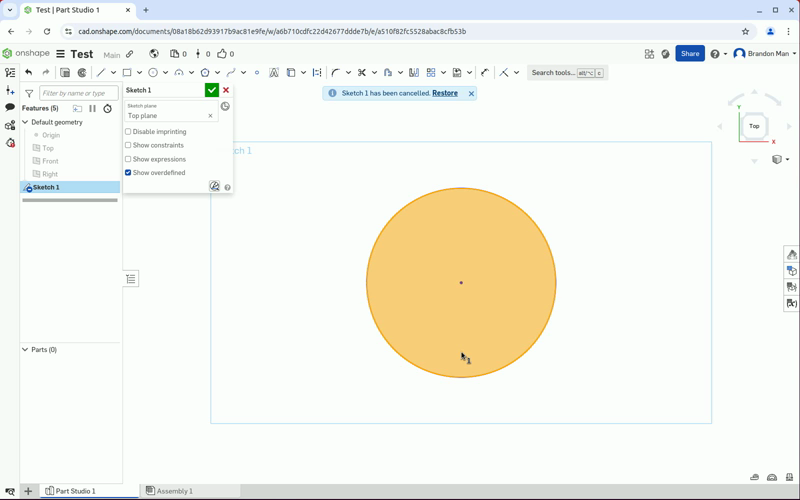
mouse_move(73, 352)
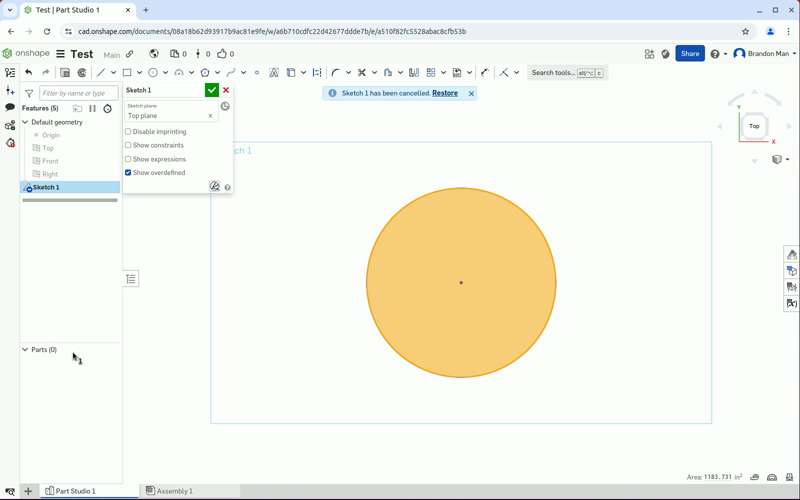
key(shift+y)
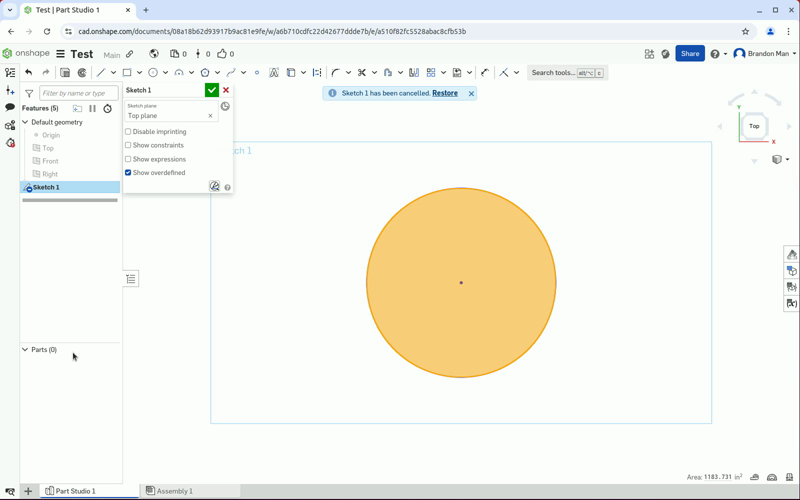
key(shift+e)
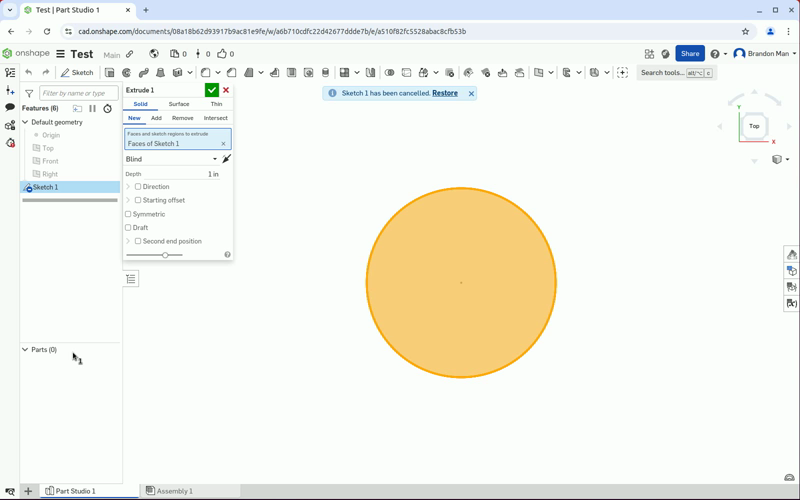
mouse_move(143, 106)
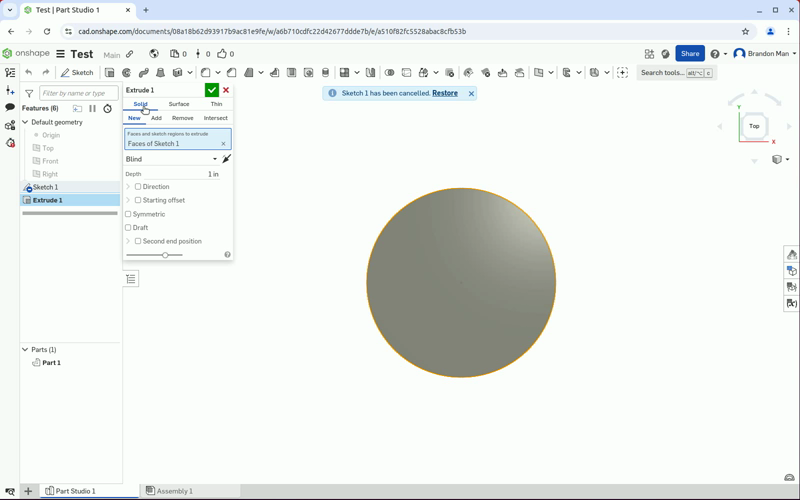
click(143, 106)
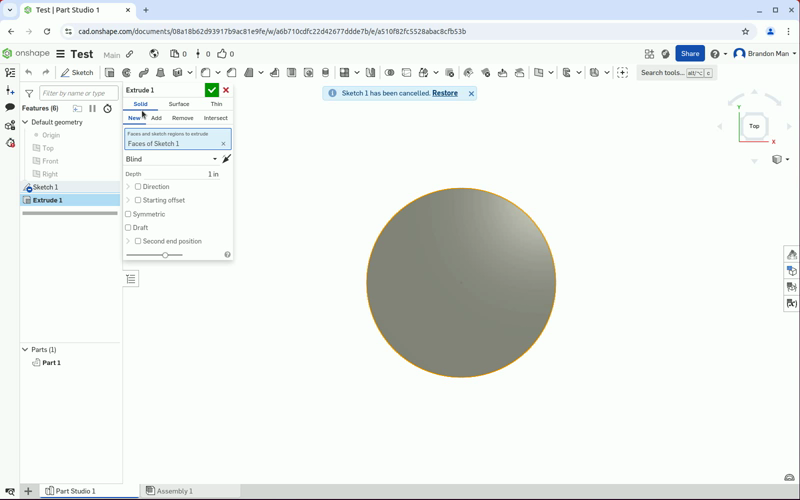
mouse_move(137, 120)
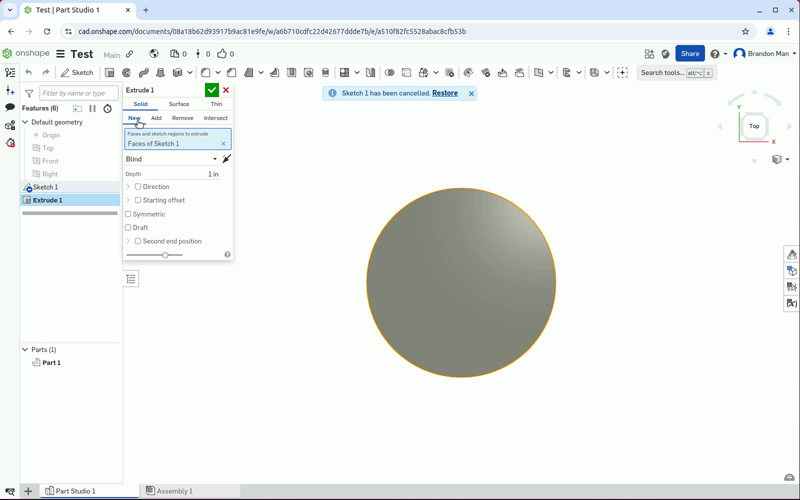
click(137, 120)
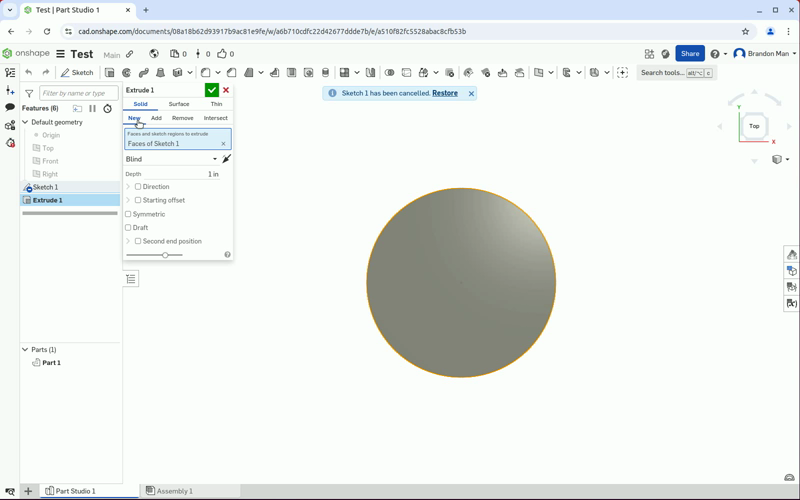
key(tab, 4)
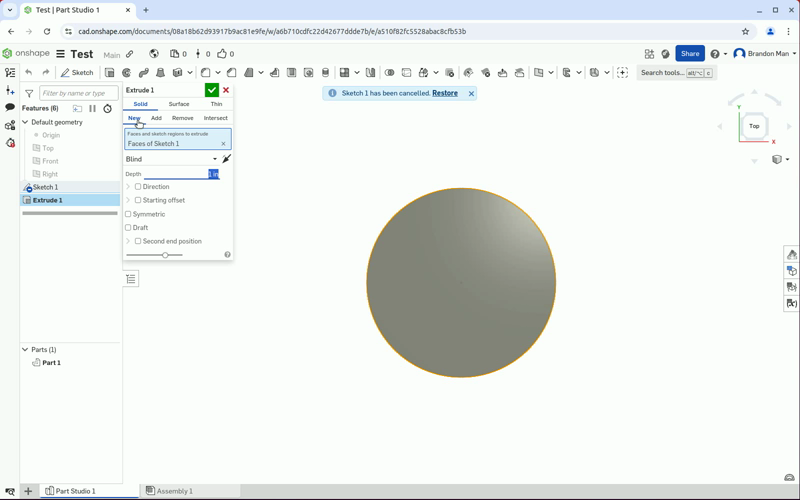
text(11.554)
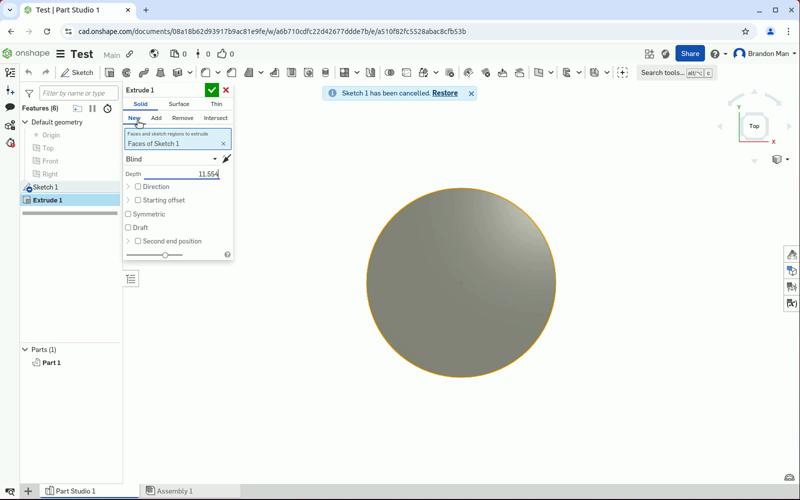
key(enter)
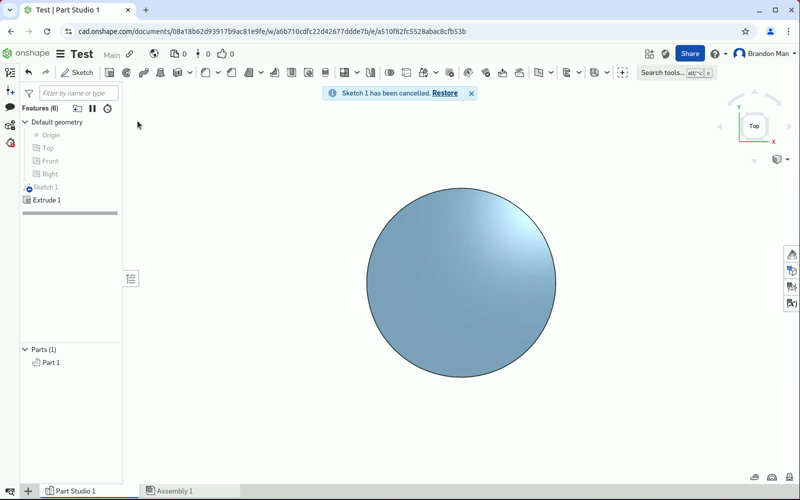
key(shift+h)
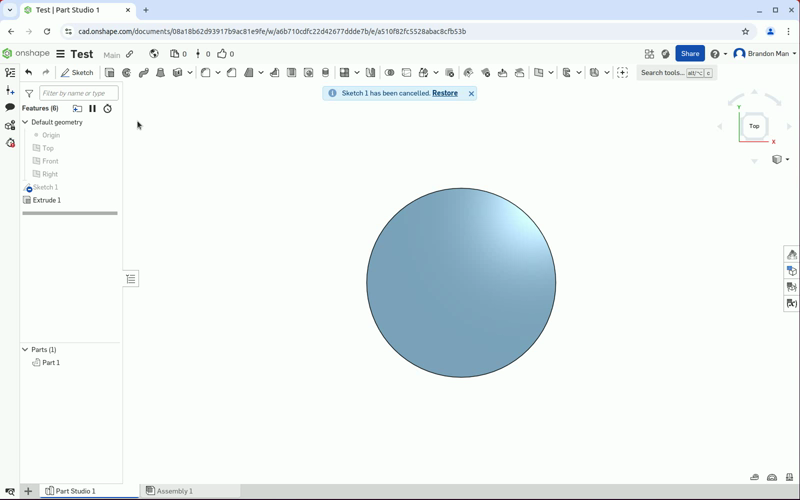
key(shift+h)
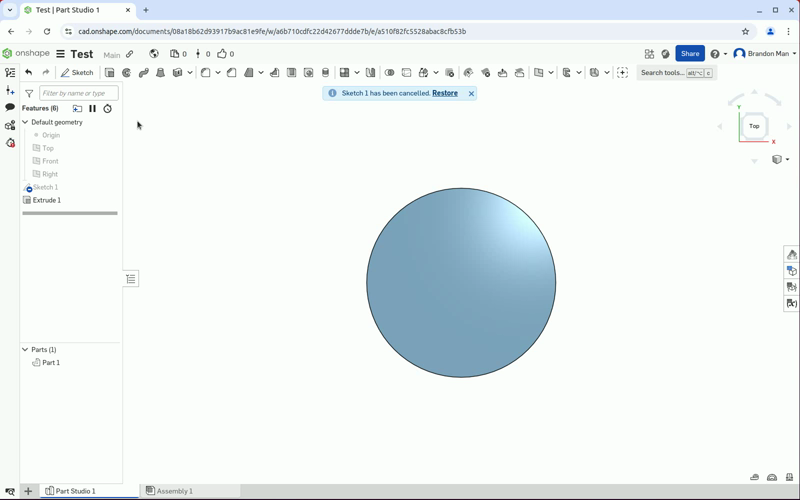
mouse_move(73, 189)
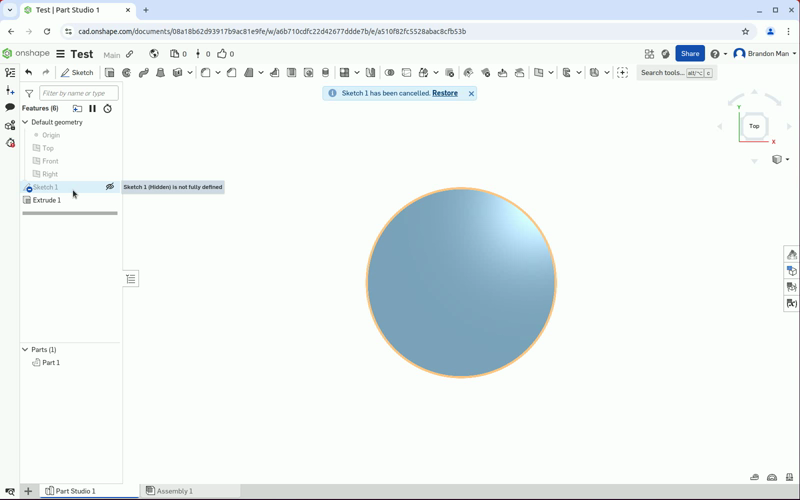
click(73, 189)
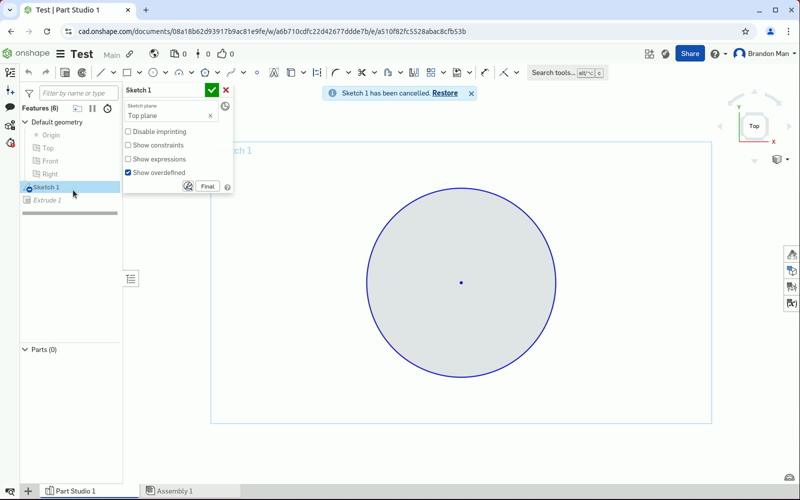
mouse_move(229, 92)
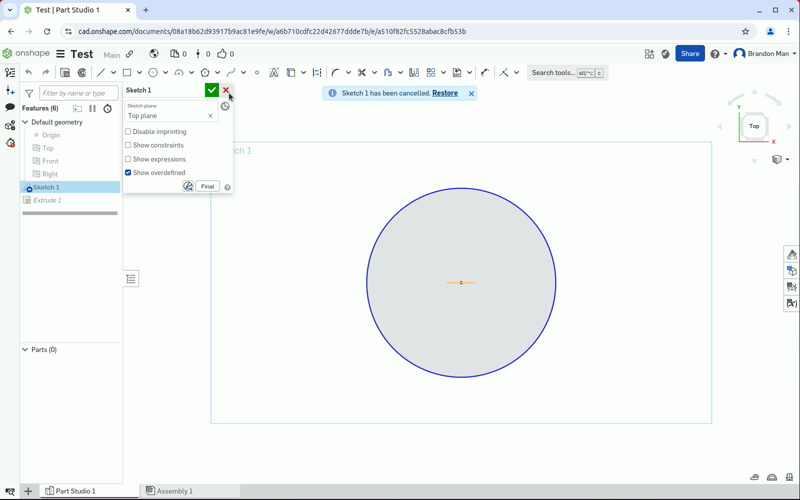
click(229, 92)
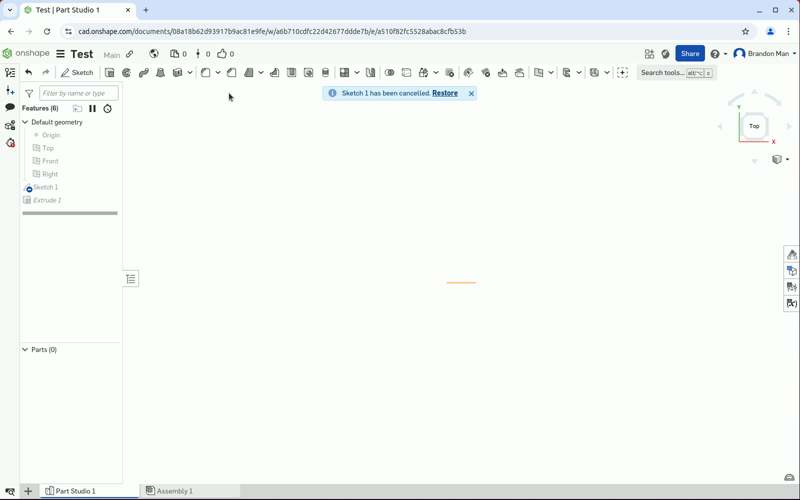
mouse_move(73, 352)
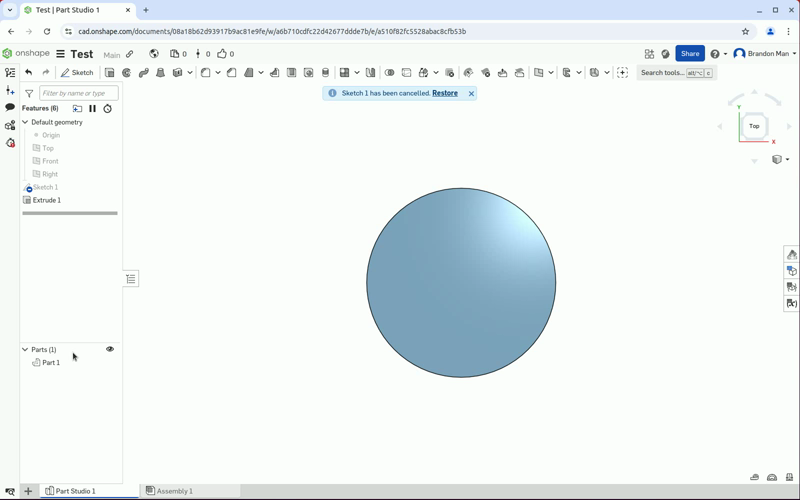
key(y)
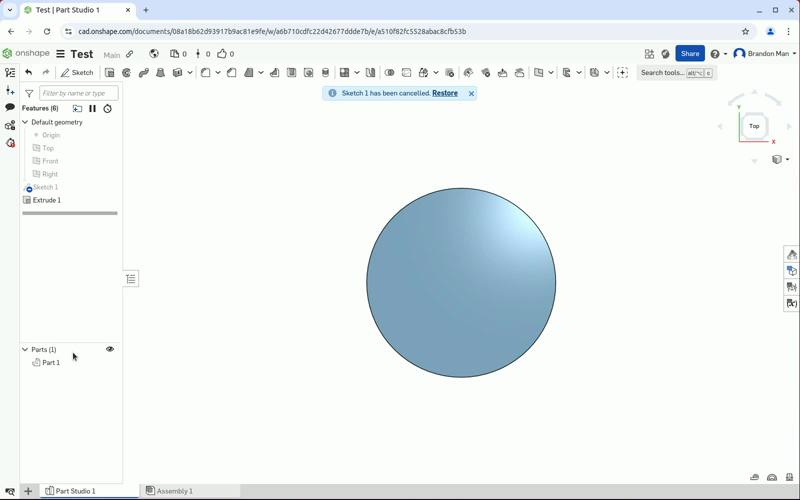
key(shift+p)
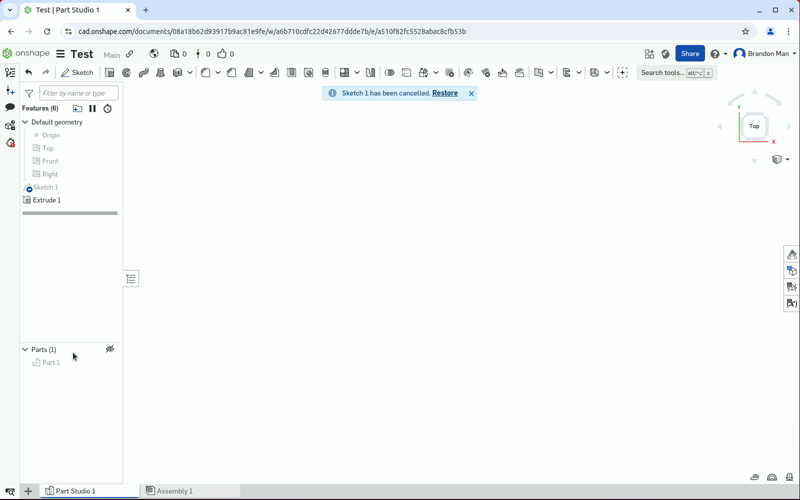
key(space)
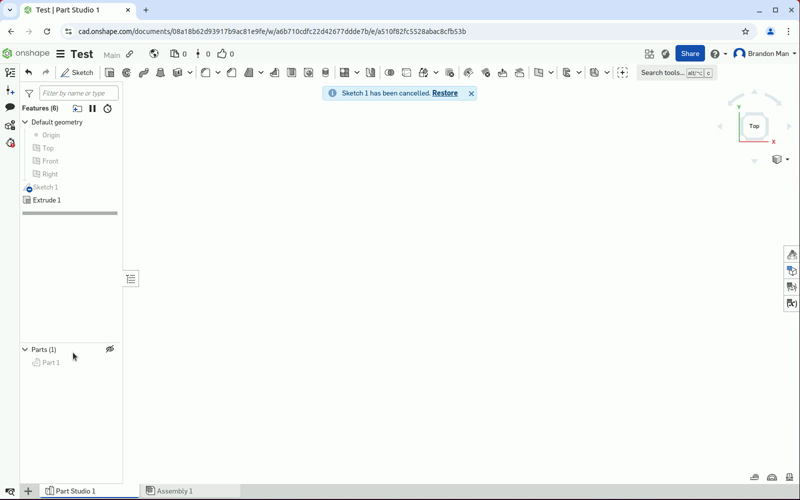
key_down(shift)
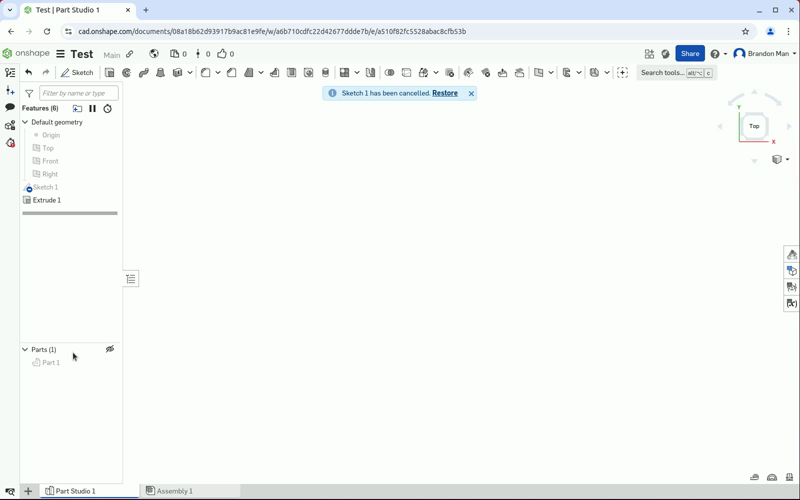
key(up)
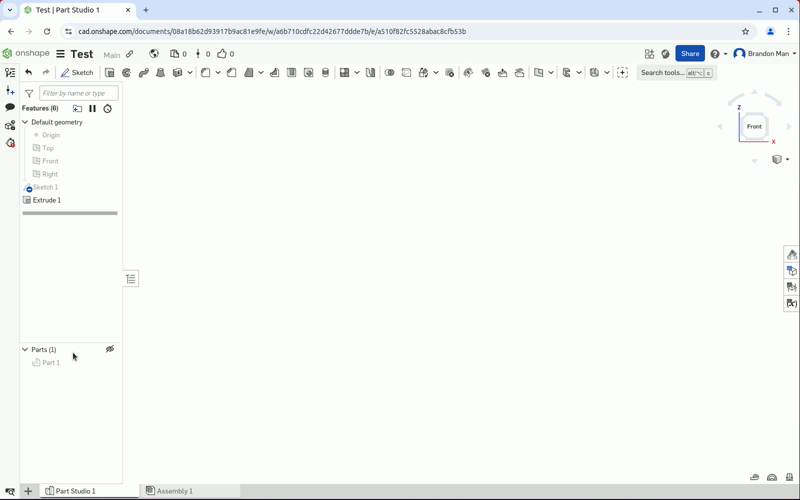
key_up(shift)
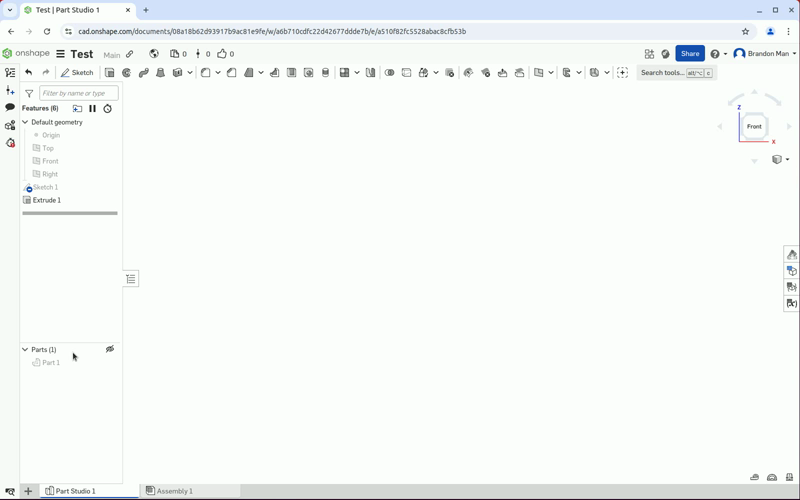
key(space)
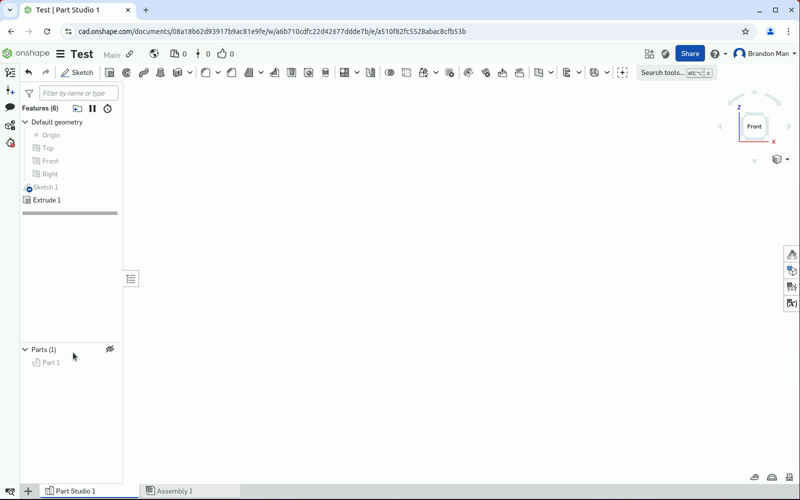
key_down(shift)
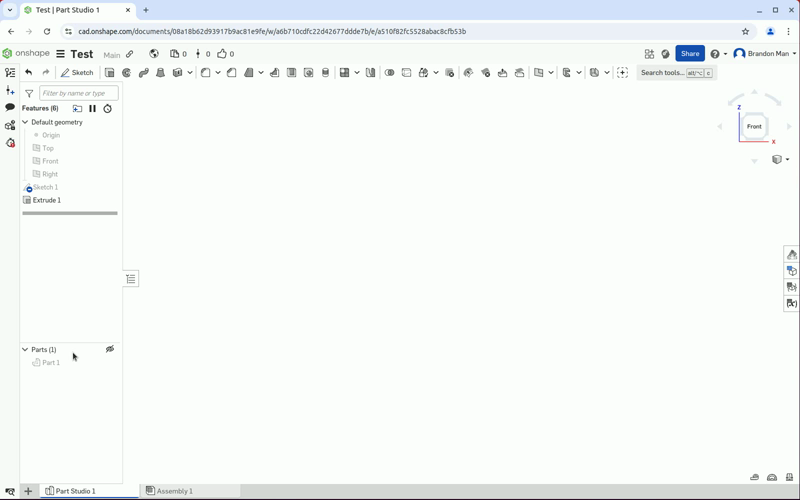
key(left)
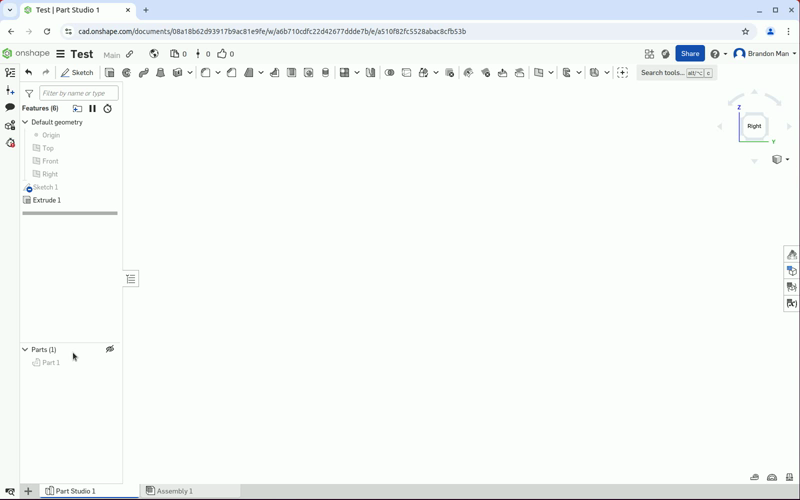
key_up(shift)
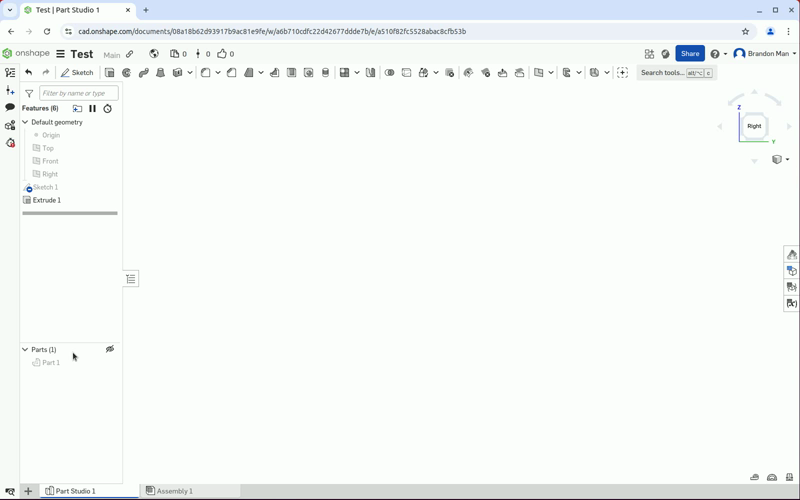
mouse_move(73, 352)
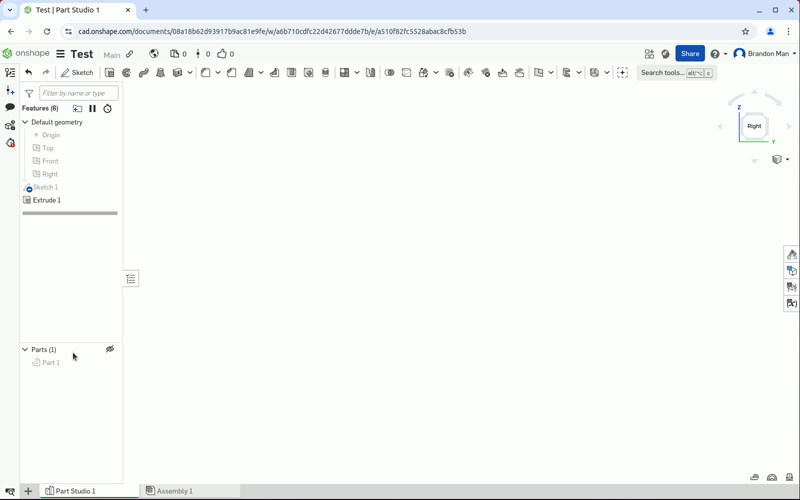
key(shift+y)
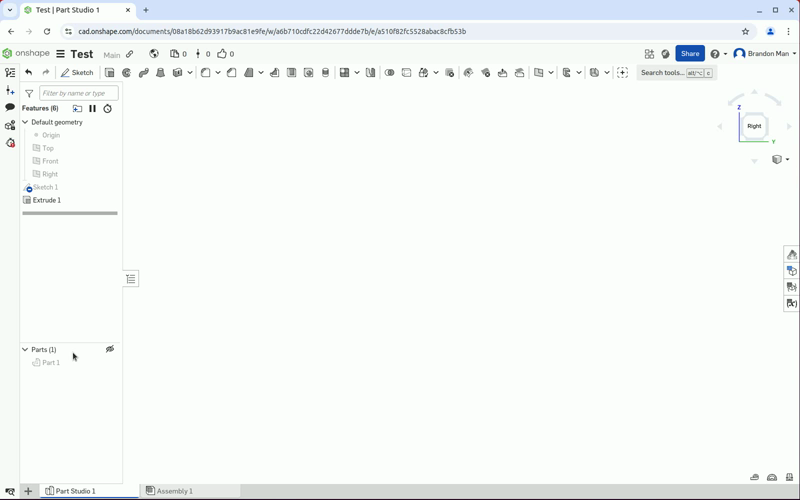
key(shift+s)
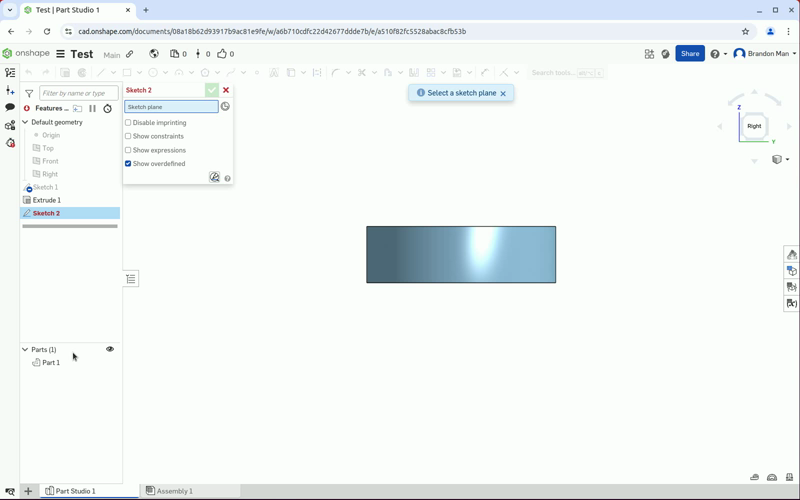
mouse_move(73, 176)
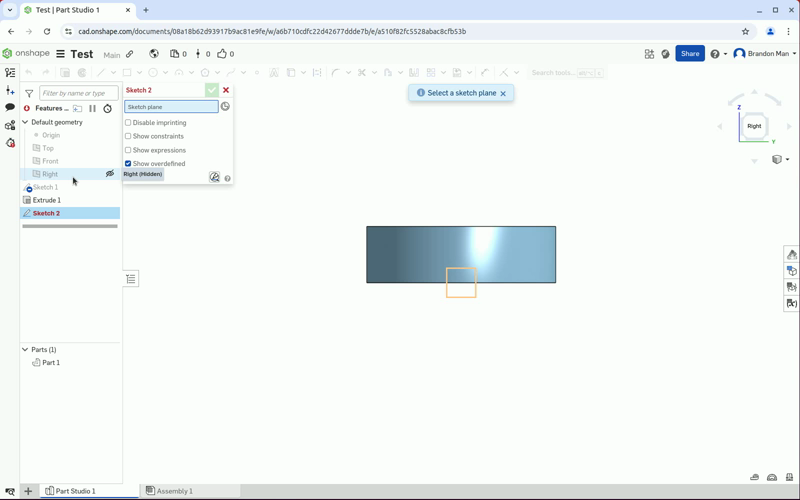
click(73, 176)
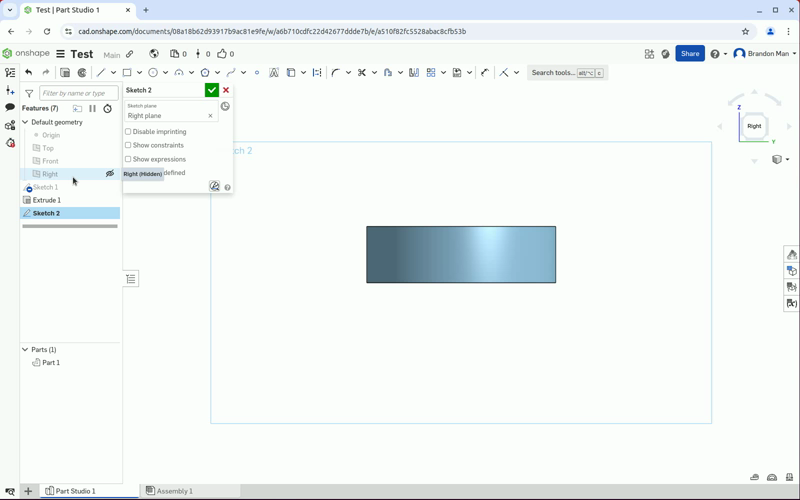
mouse_move(73, 352)
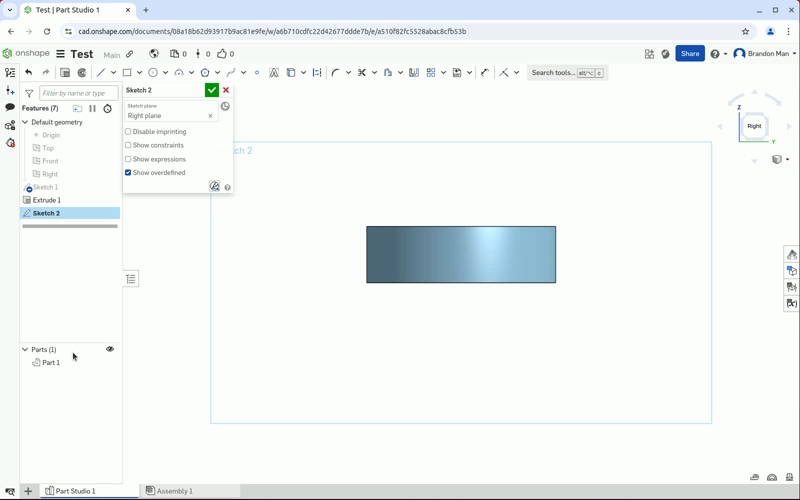
key(y)
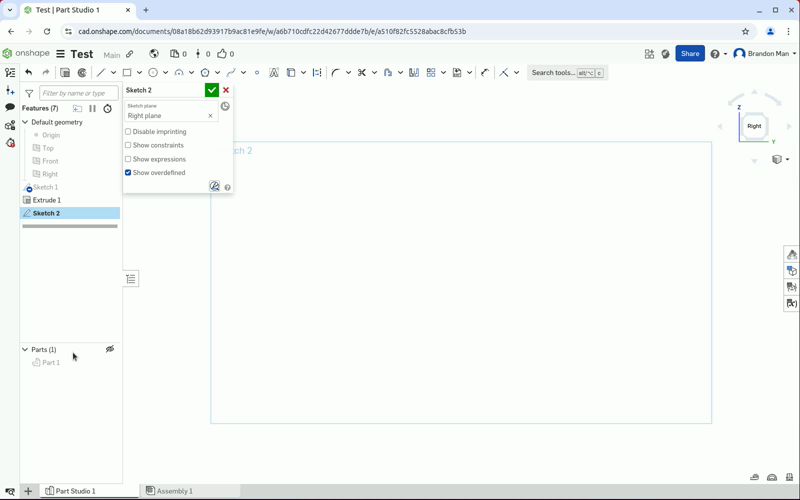
key(c)
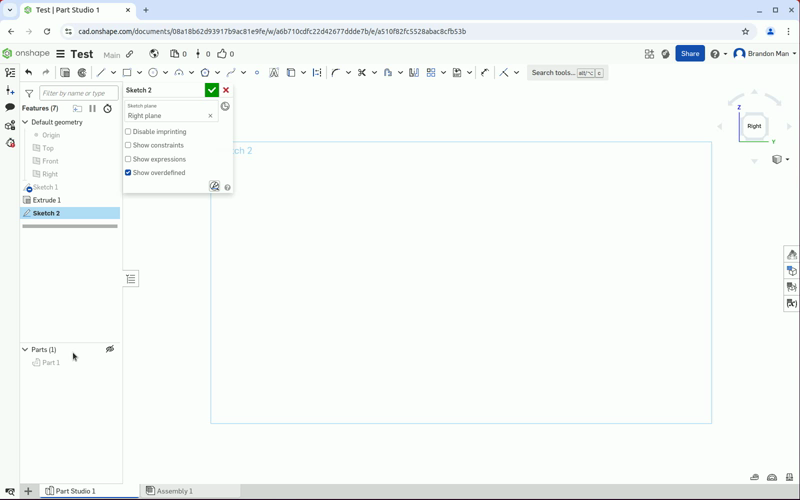
key_down(shift)
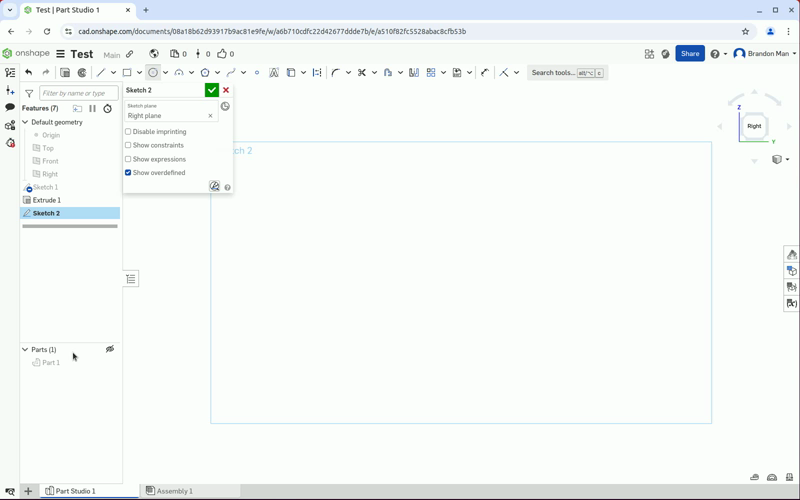
mouse_move(461, 226)
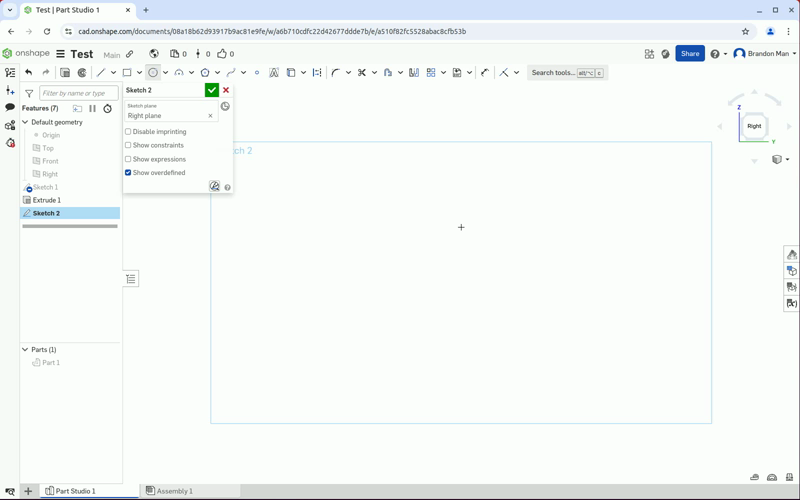
click(461, 226)
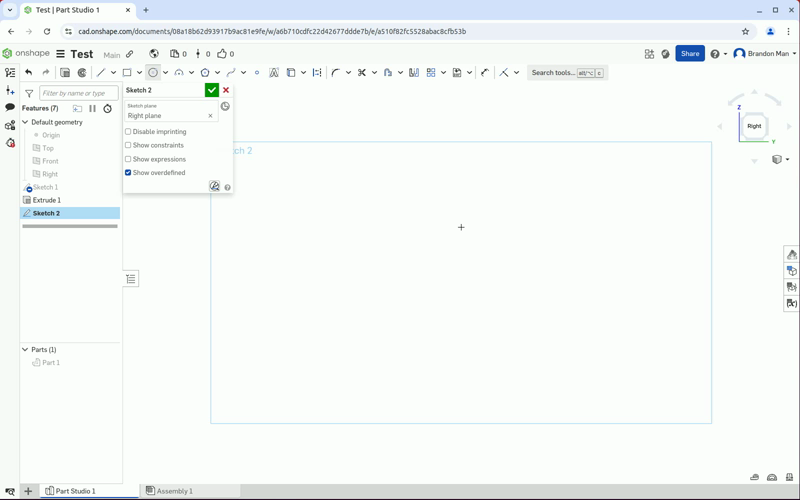
key_up(shift)
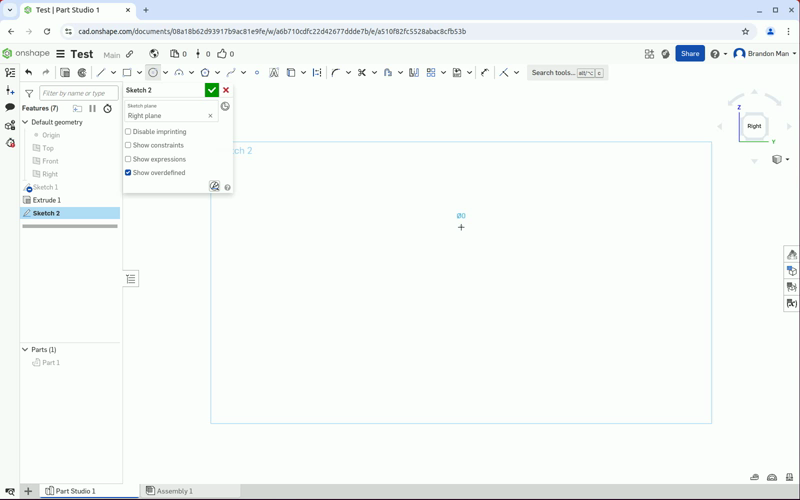
mouse_move(518, 226)
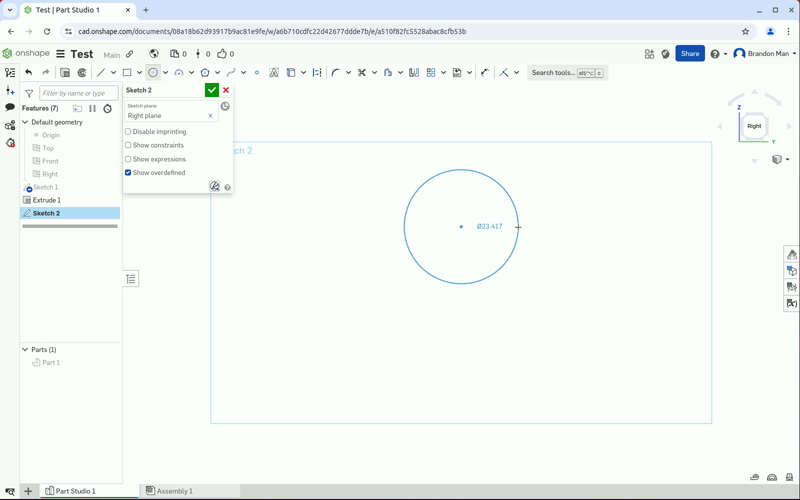
click(518, 226)
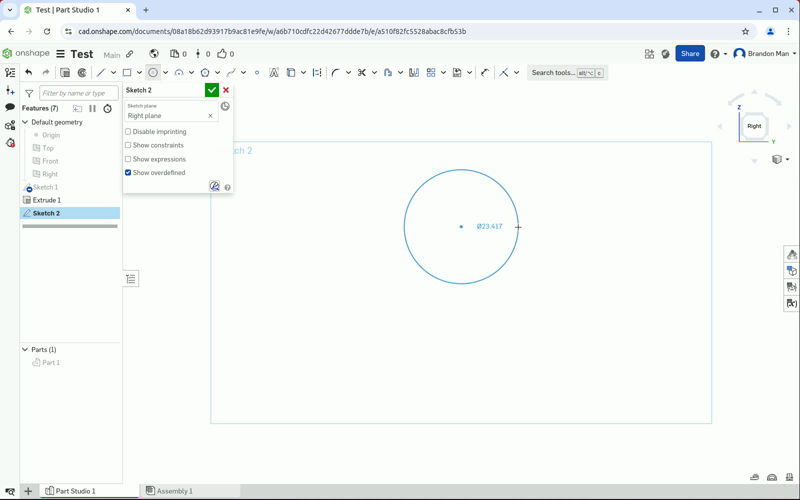
key(esc)
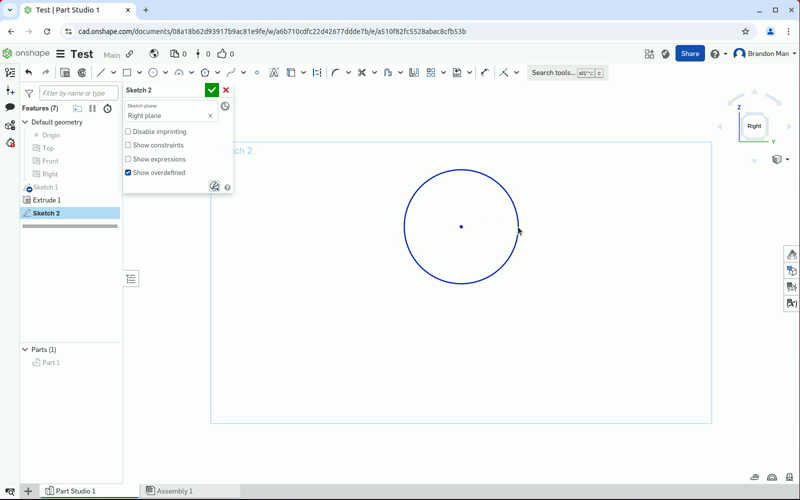
key(c)
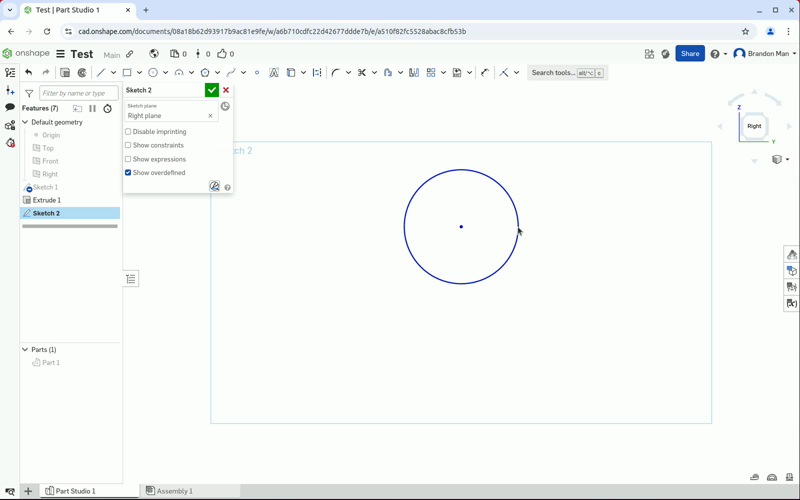
key_down(shift)
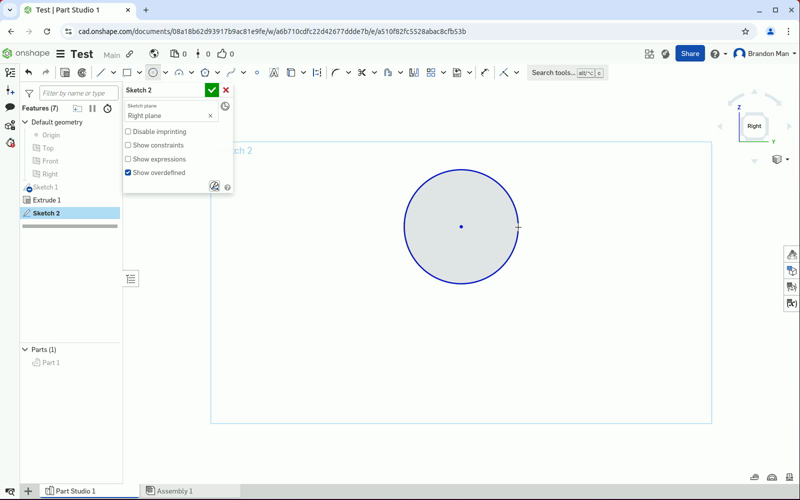
mouse_move(461, 198)
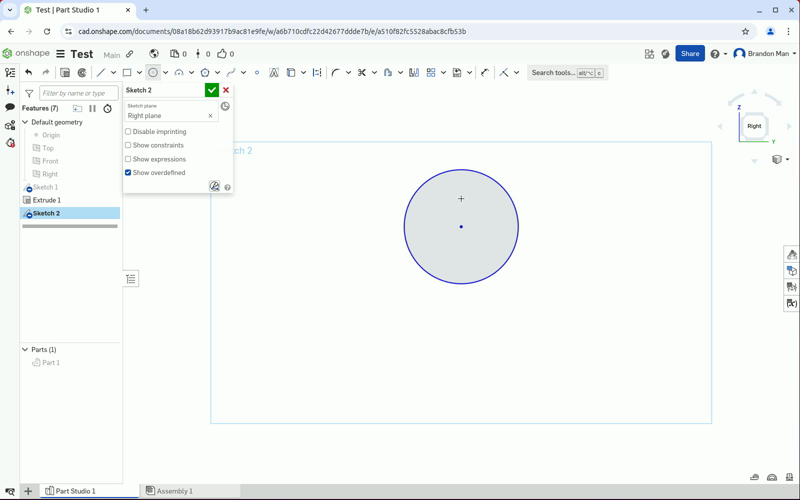
click(461, 198)
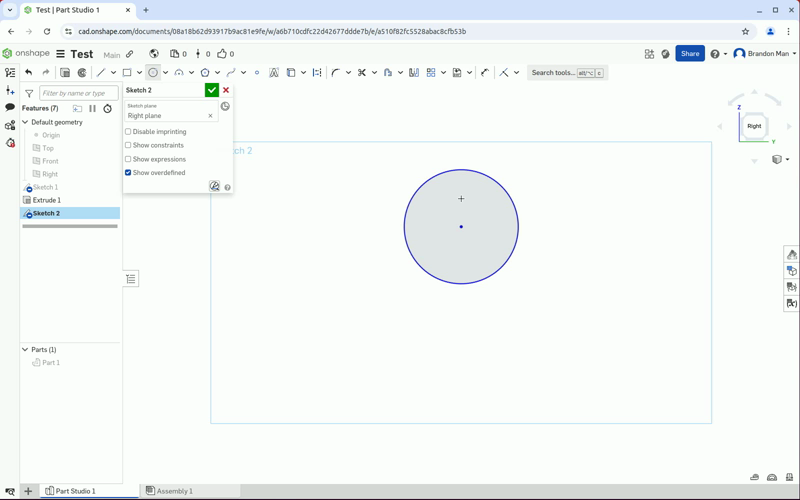
key_up(shift)
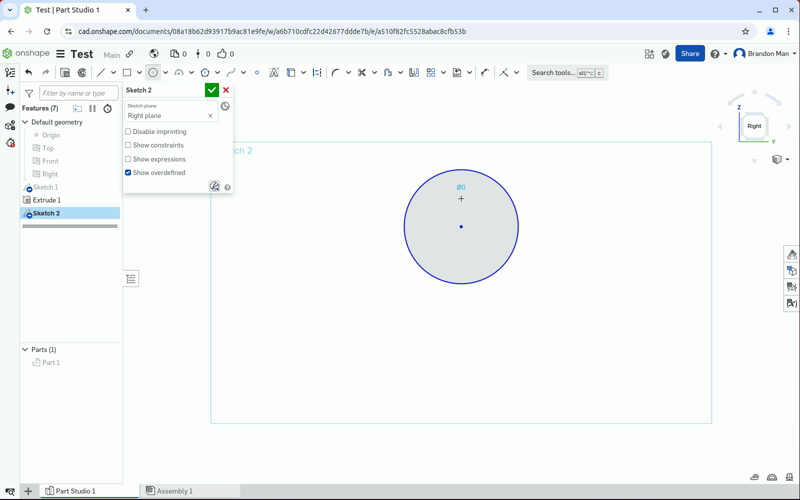
mouse_move(470, 198)
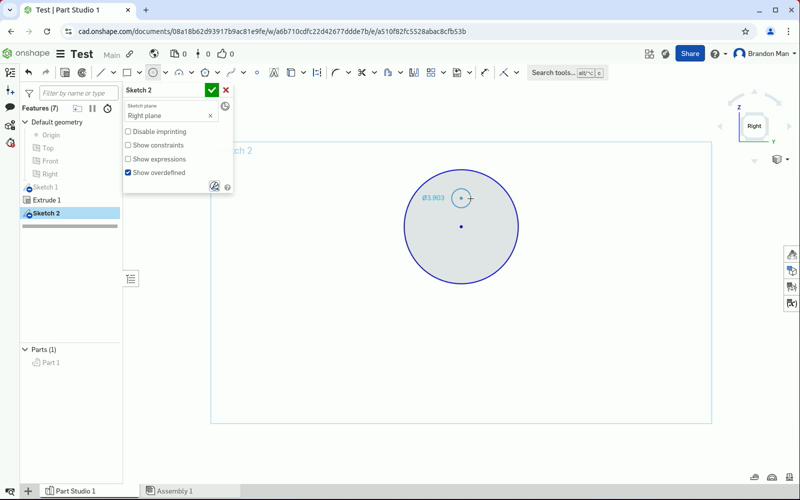
click(470, 198)
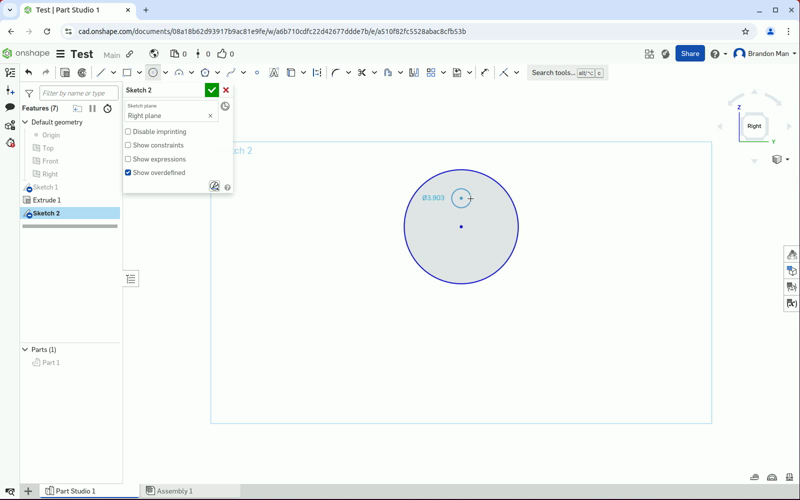
key(esc)
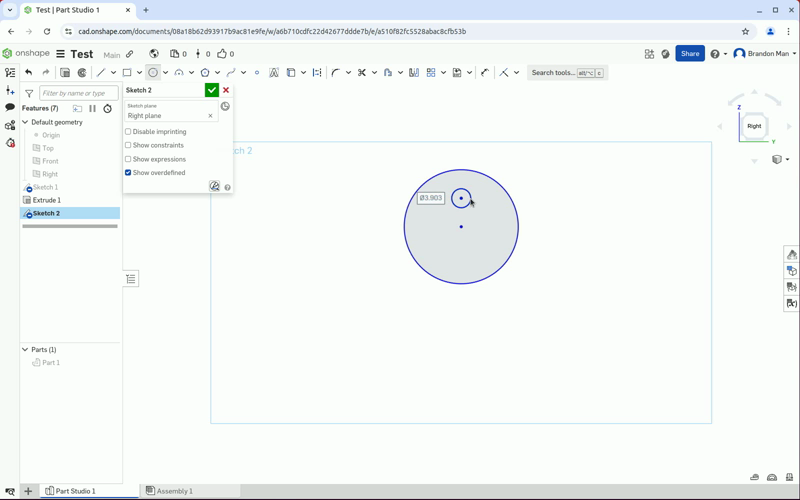
mouse_move(427, 248)
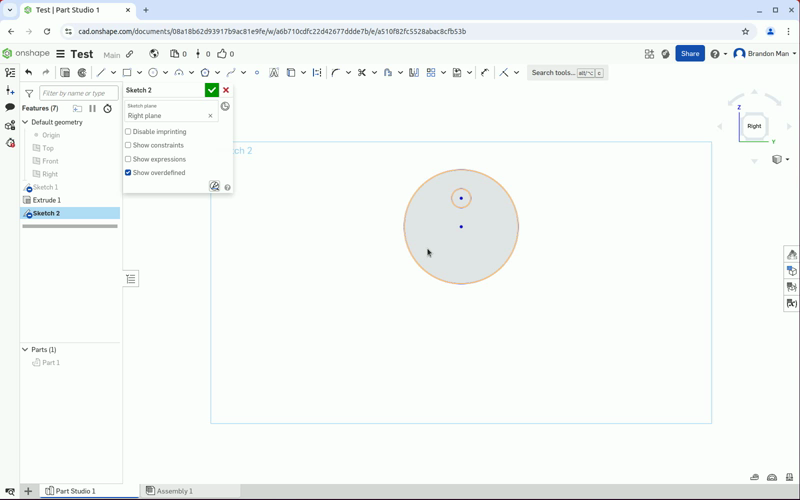
click(427, 248)
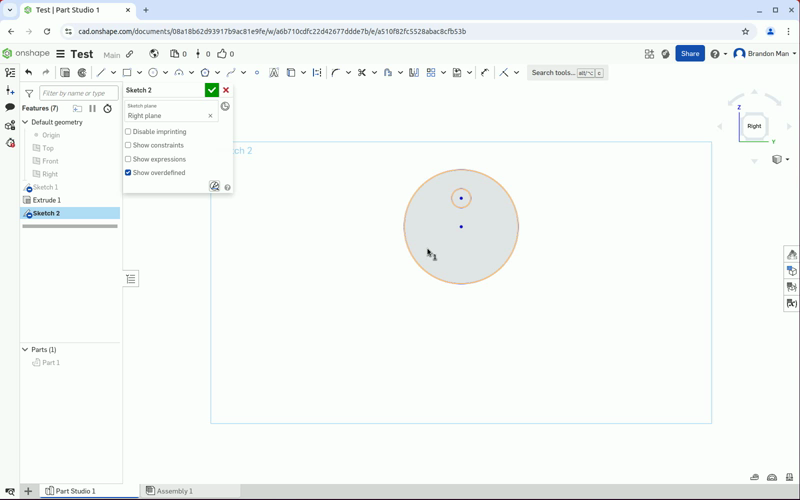
mouse_move(73, 352)
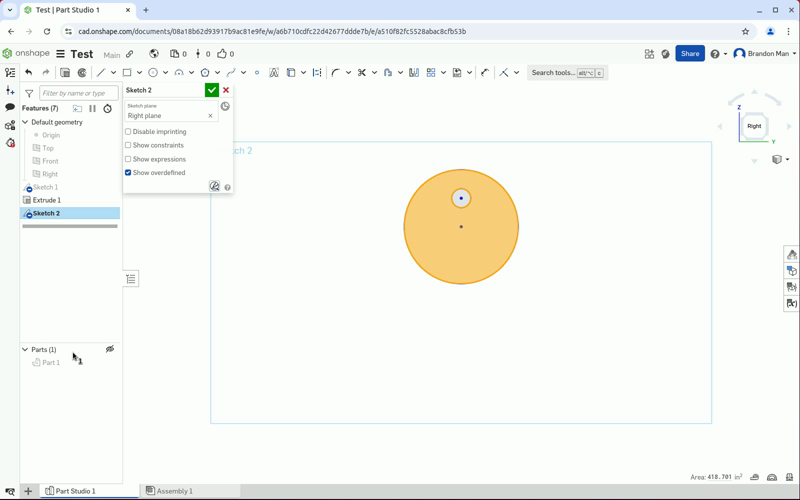
key(shift+y)
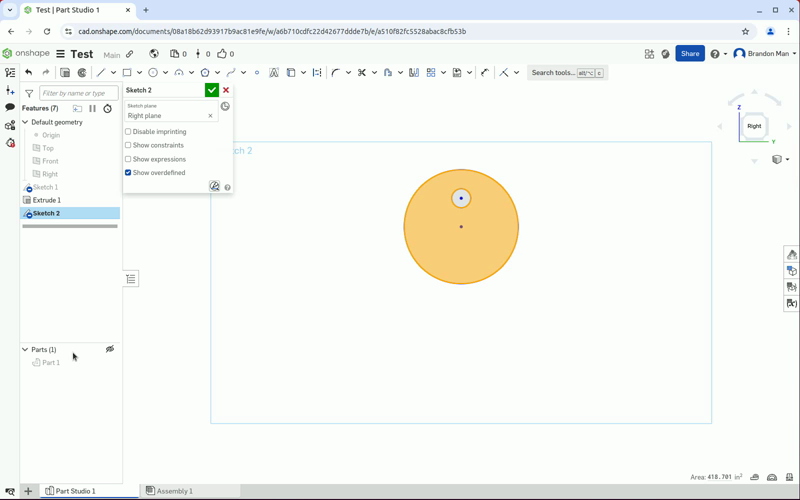
key(shift+e)
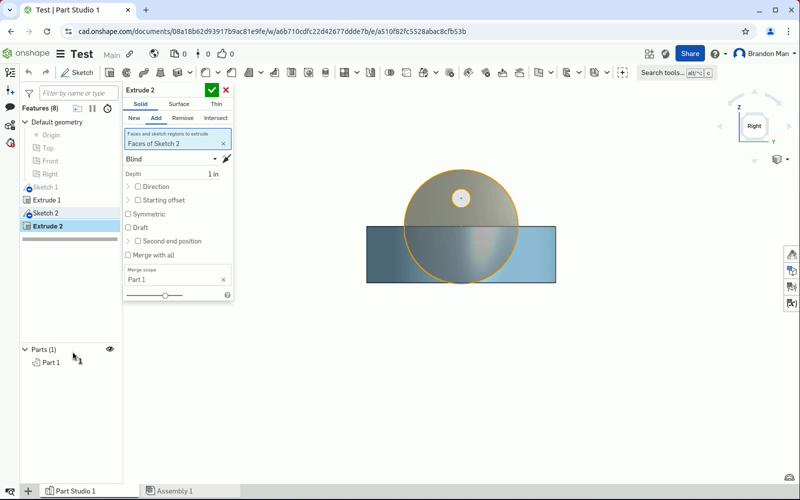
mouse_move(143, 106)
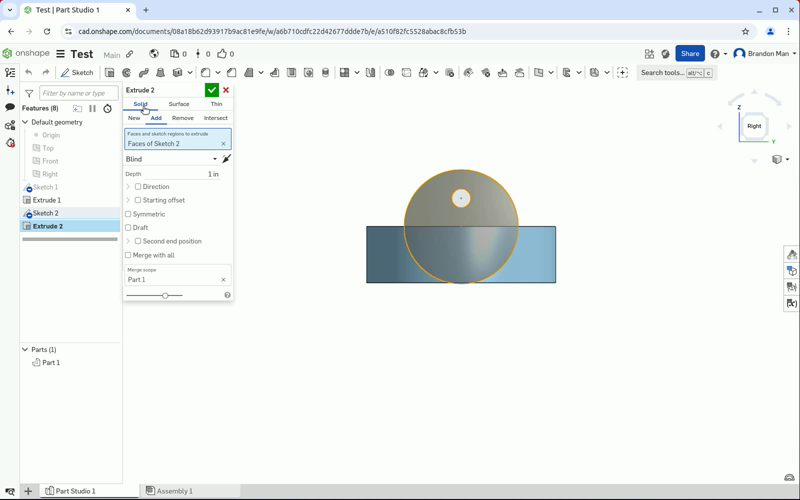
click(143, 106)
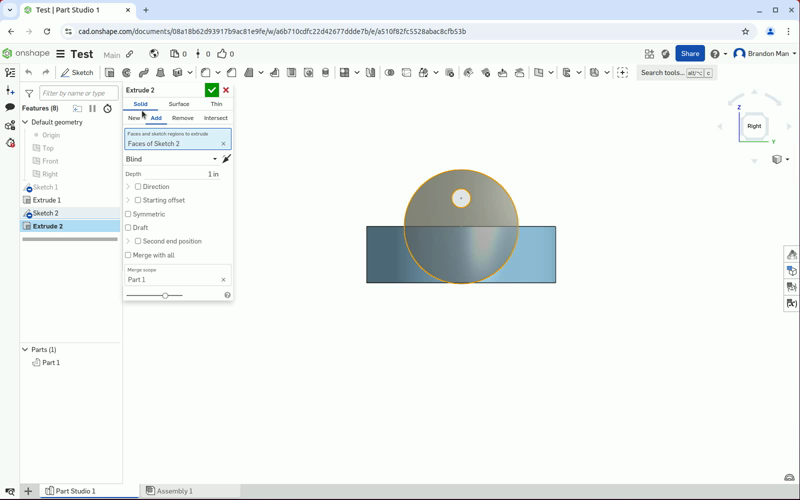
mouse_move(137, 120)
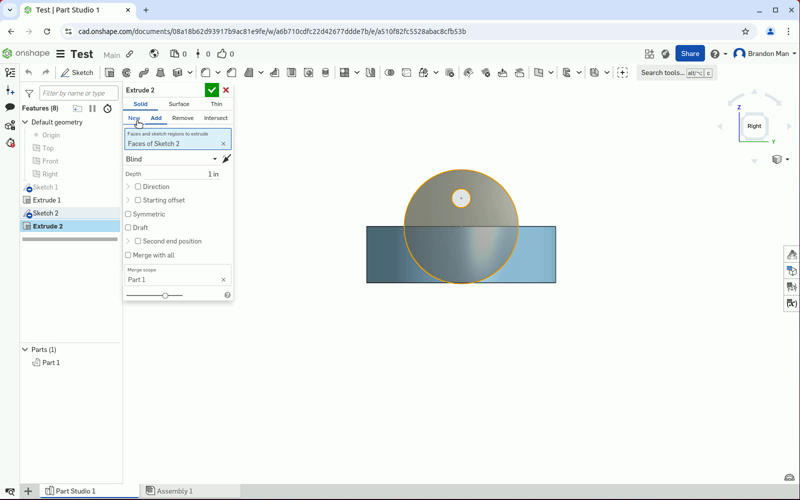
click(137, 120)
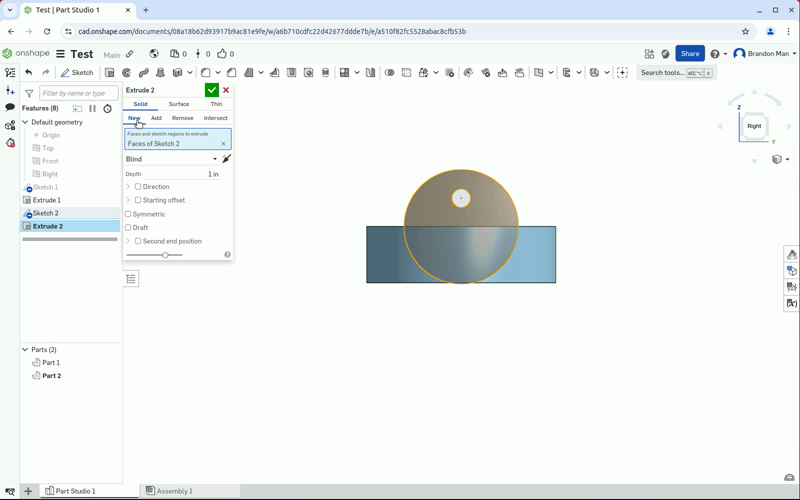
key(tab, 4)
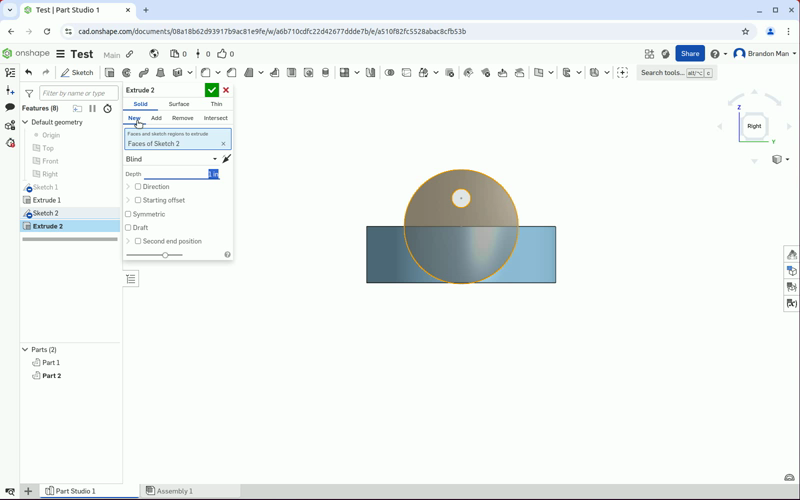
text(9.628)
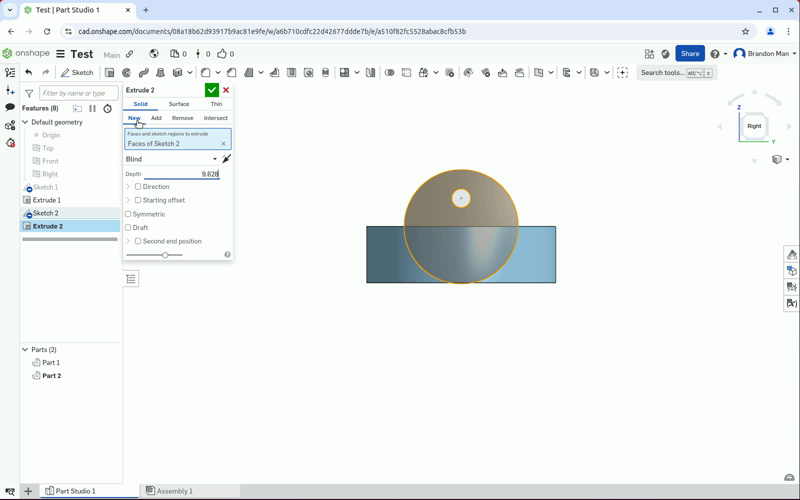
key(tab, 3)
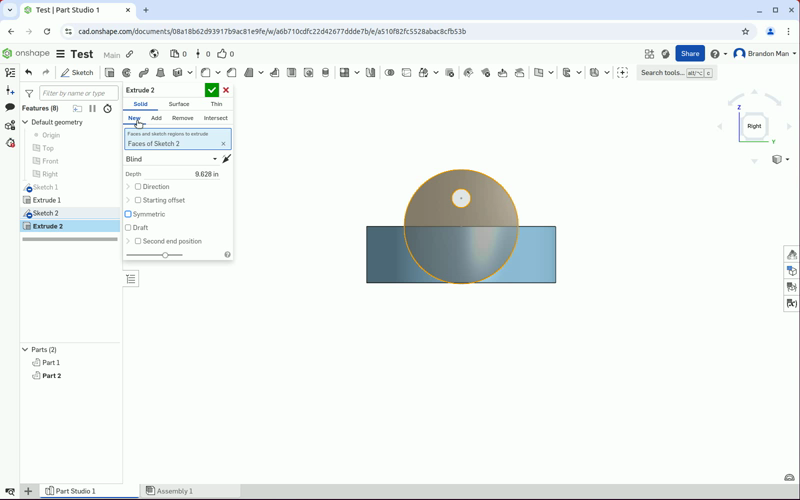
key(tab, 2)
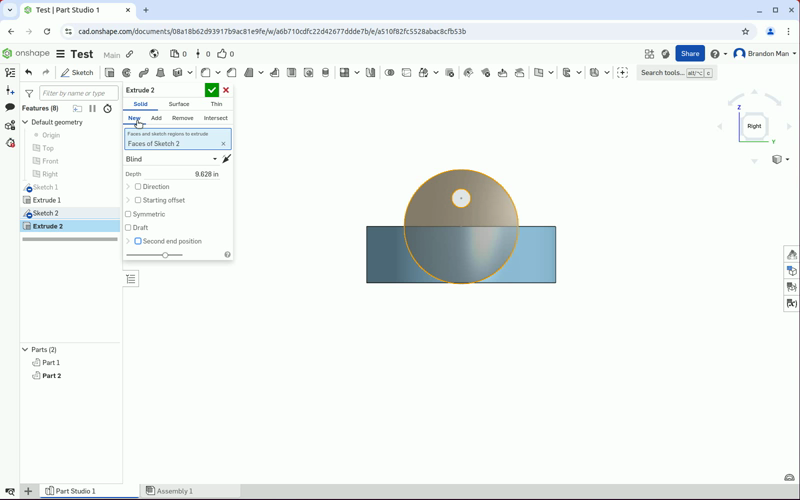
key(space)
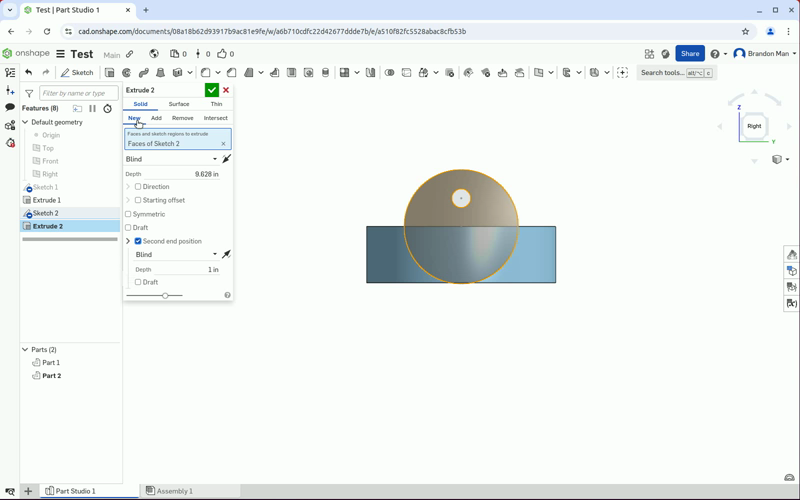
key(tab, 3)
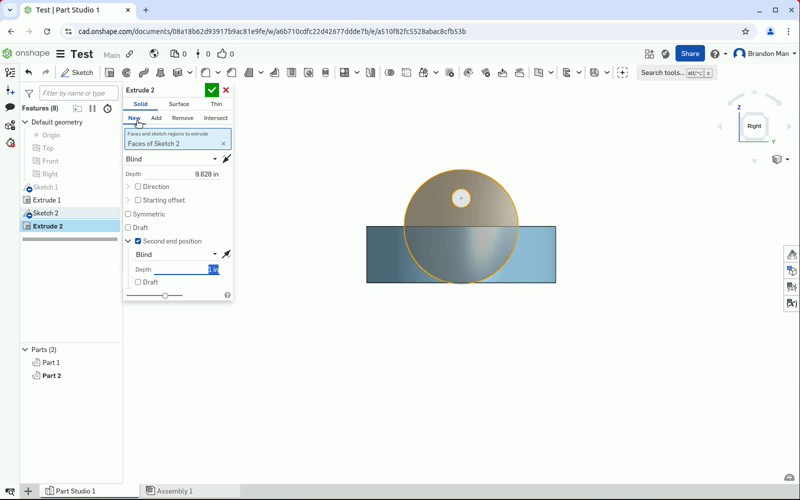
text(9.628)
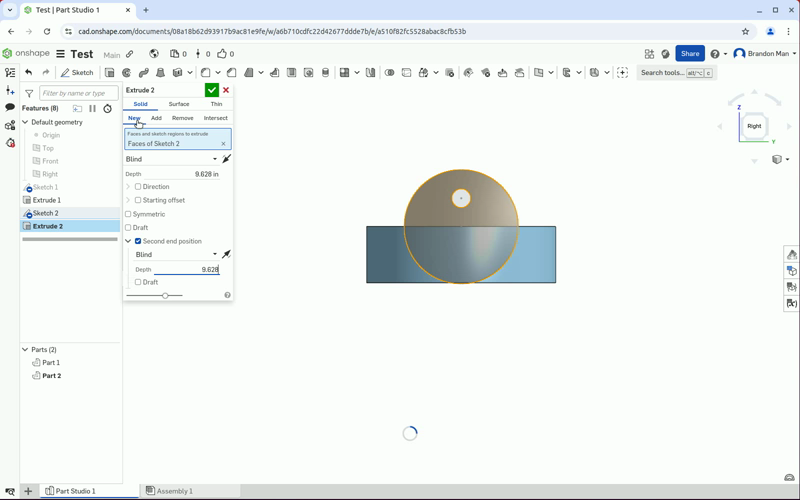
key(enter)
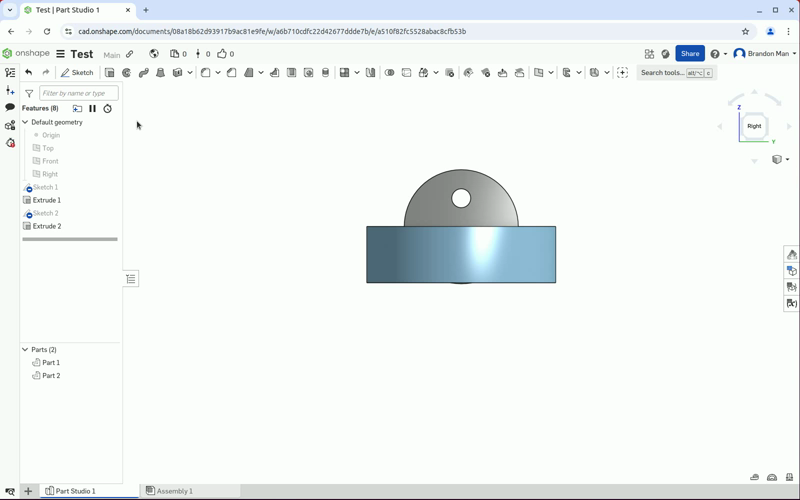
key(shift+h)
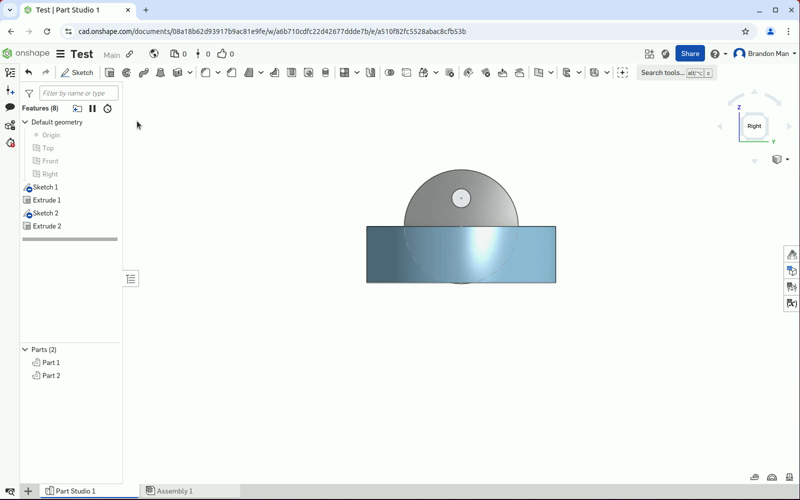
key(shift+h)
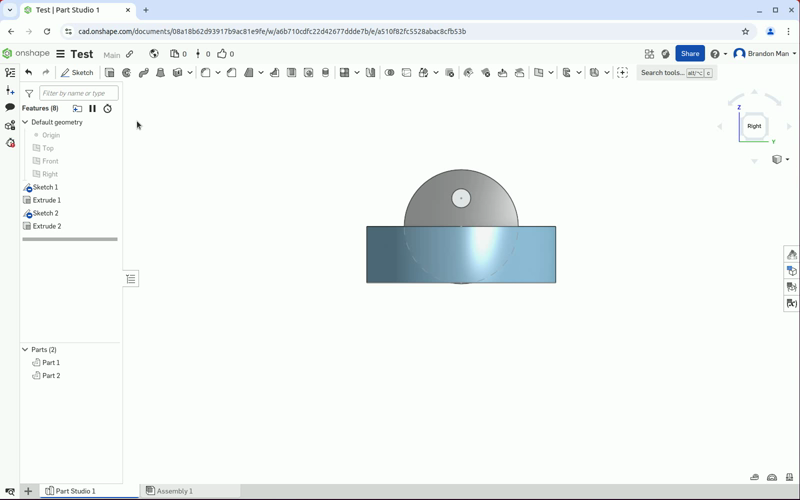
key(shift+7)
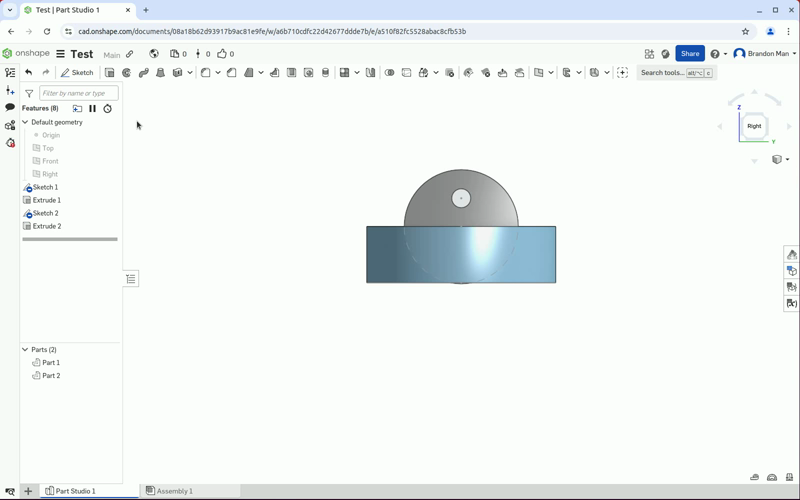
key(right, 2)
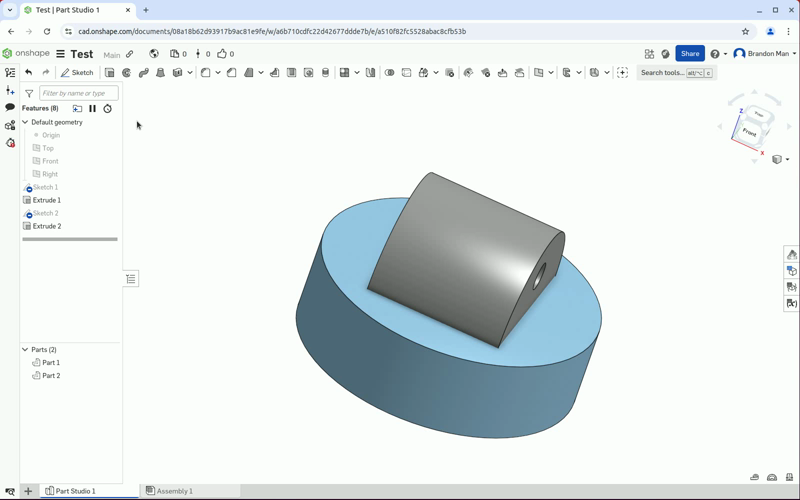
key(down, 2)
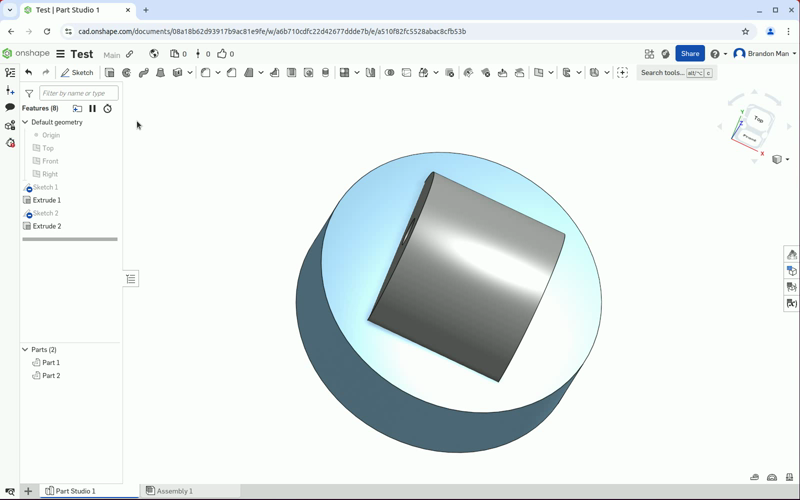
key(up, 2)
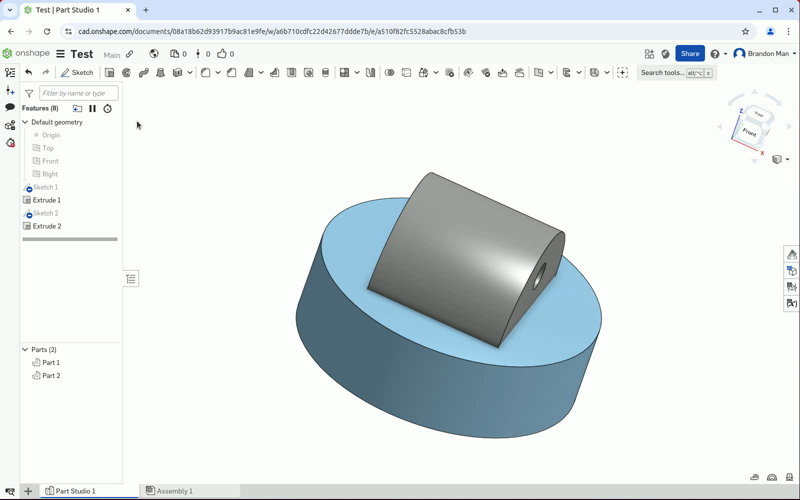
key(left, 2)
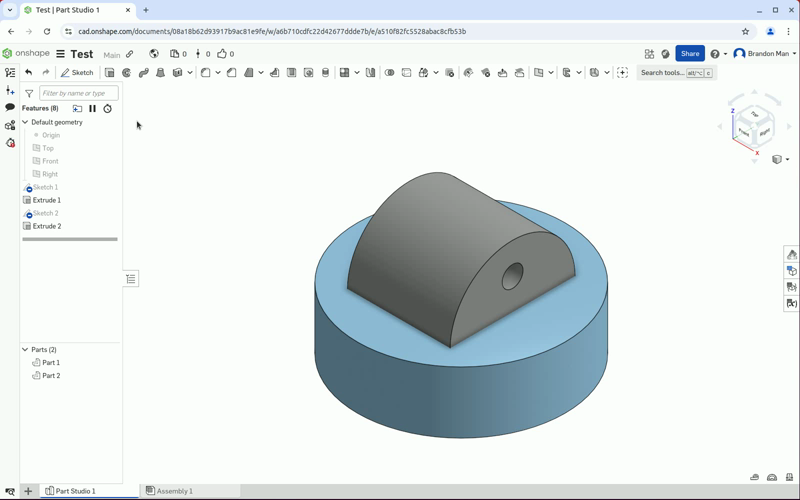
mouse_move(73, 189)
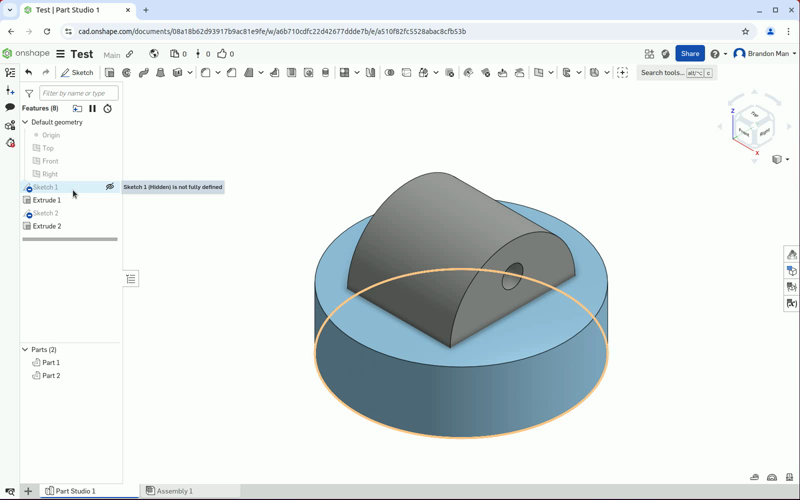
click(73, 189)